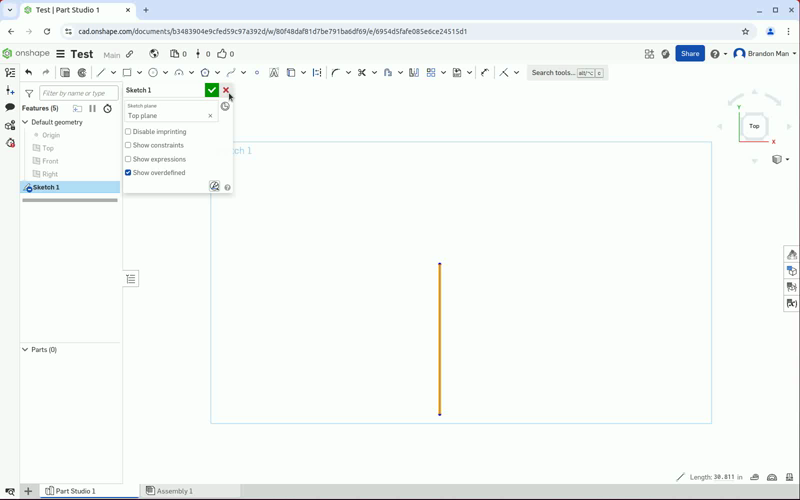
key(shift+h)
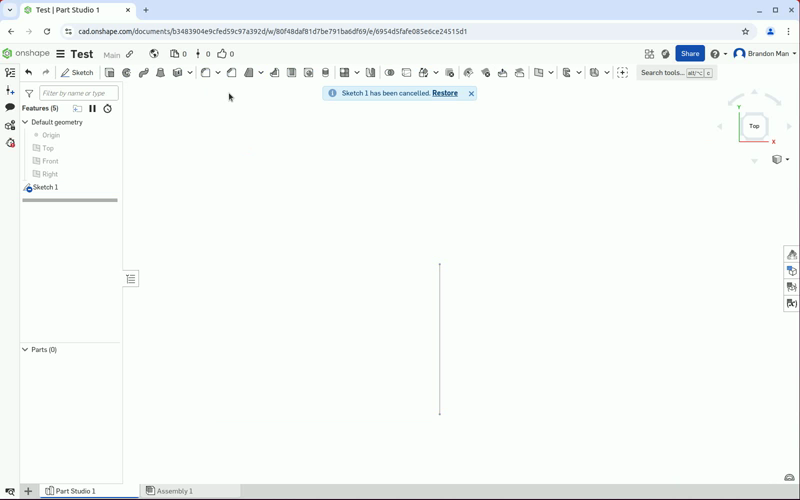
key(shift+s)
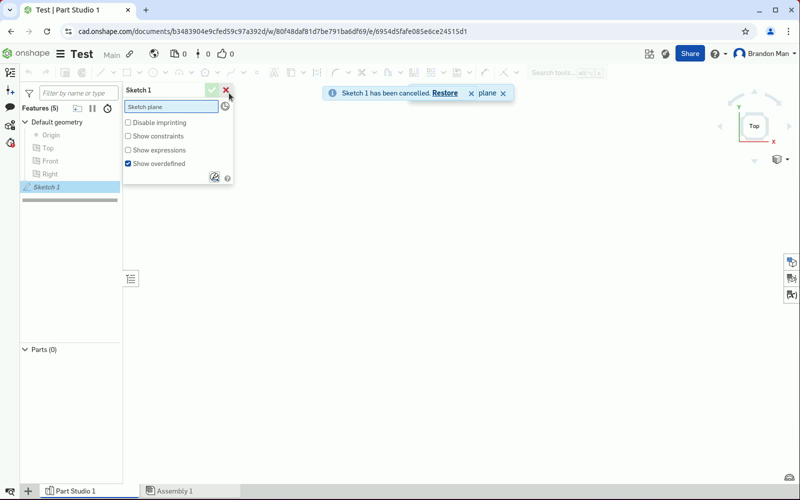
mouse_move(73, 150)
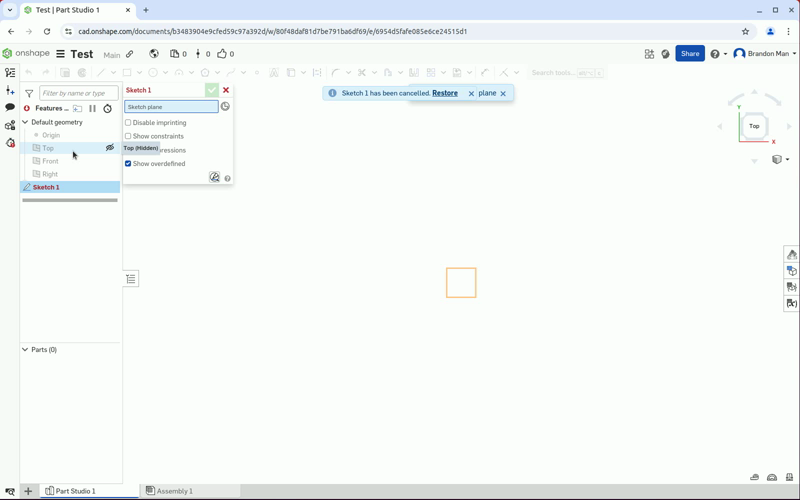
click(73, 150)
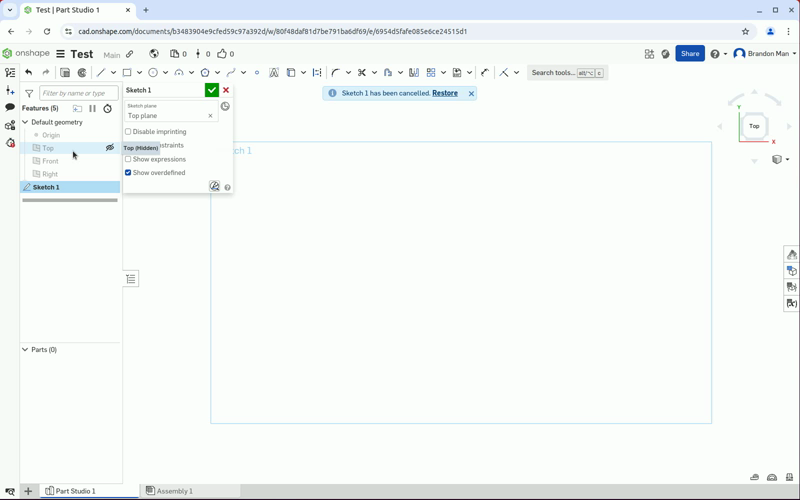
mouse_move(73, 352)
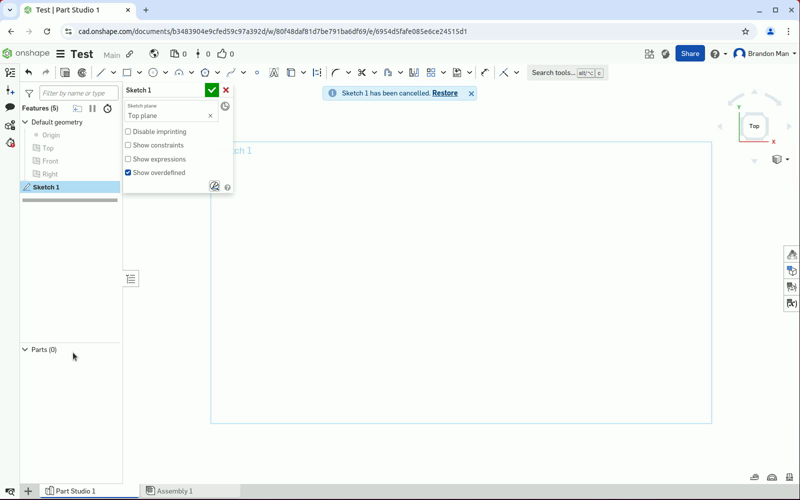
key(y)
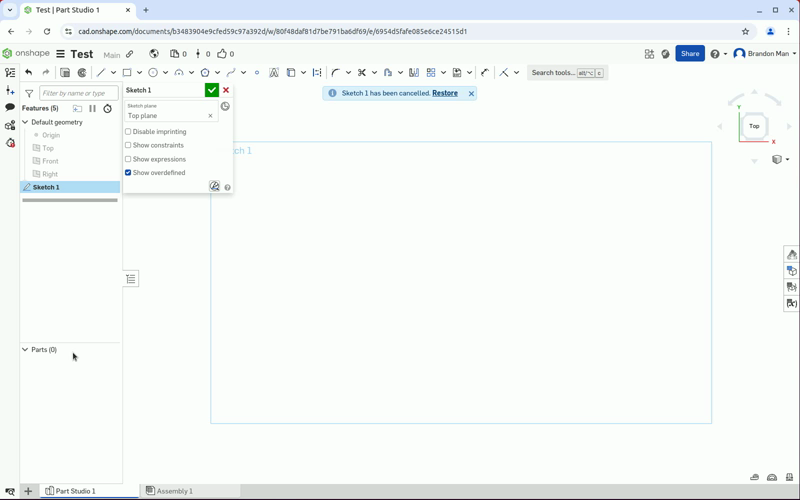
key(a)
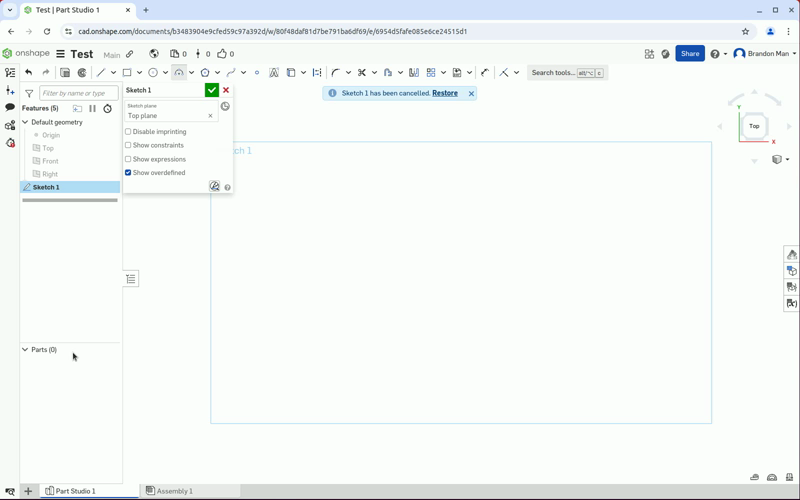
key_down(shift)
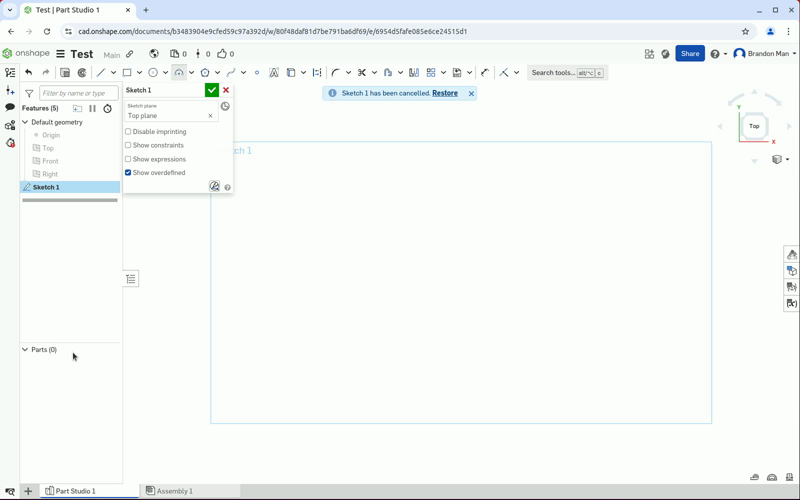
mouse_move(460, 282)
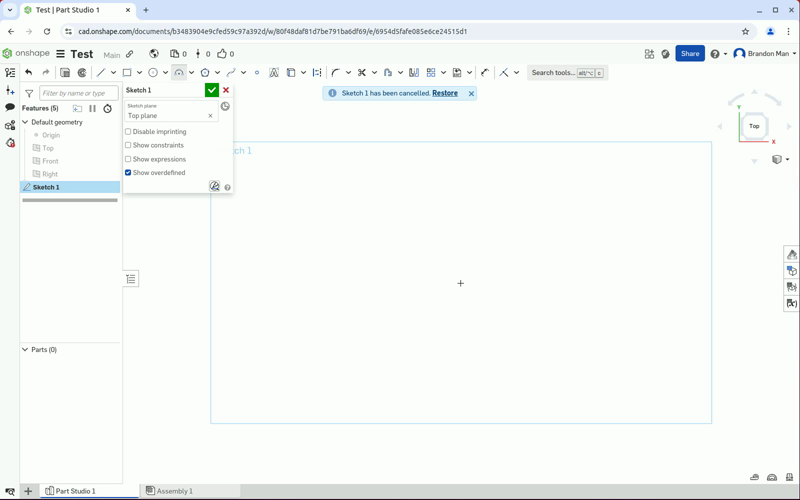
click(460, 282)
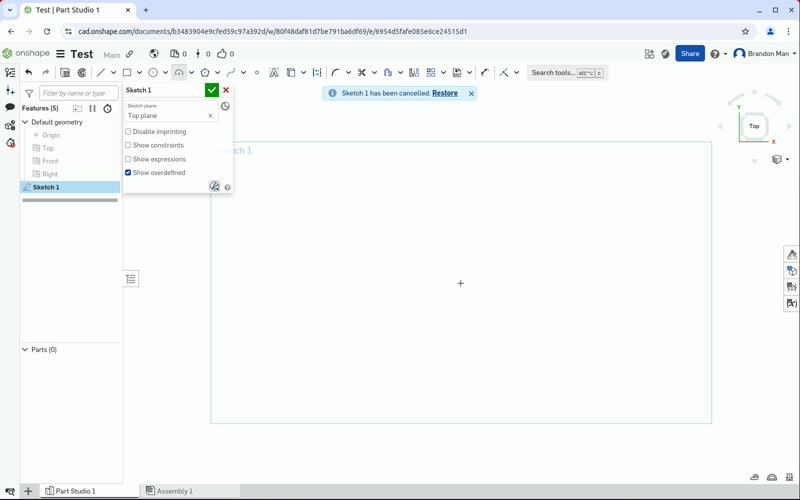
key_up(shift)
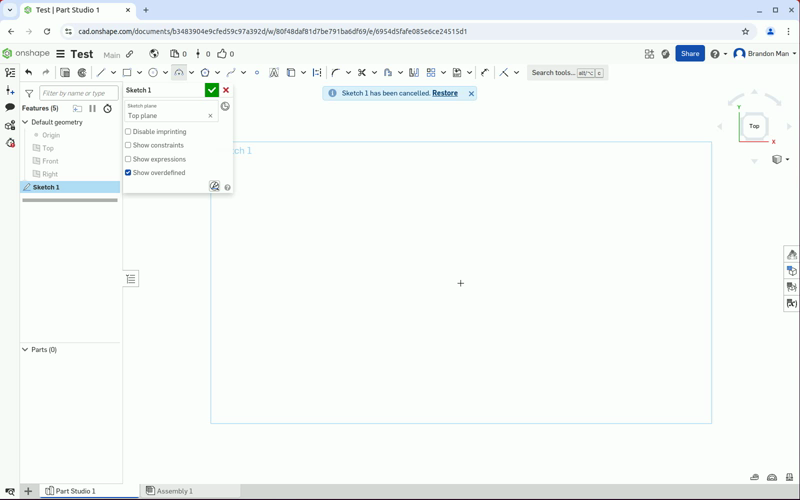
key_down(shift)
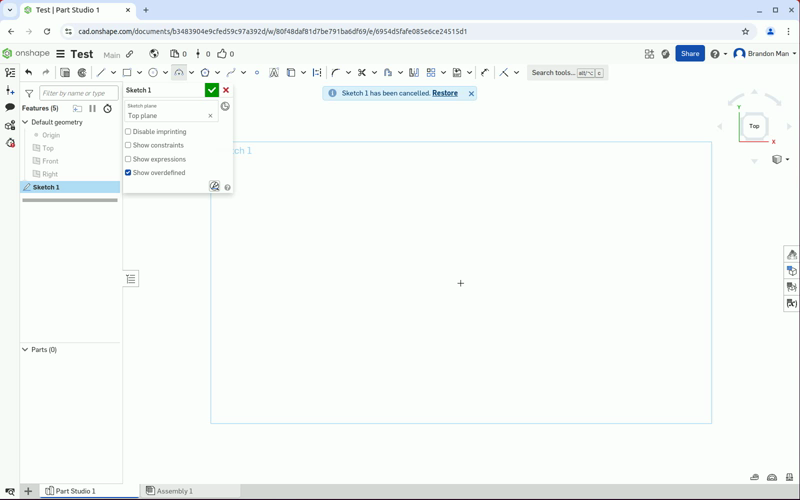
mouse_move(573, 282)
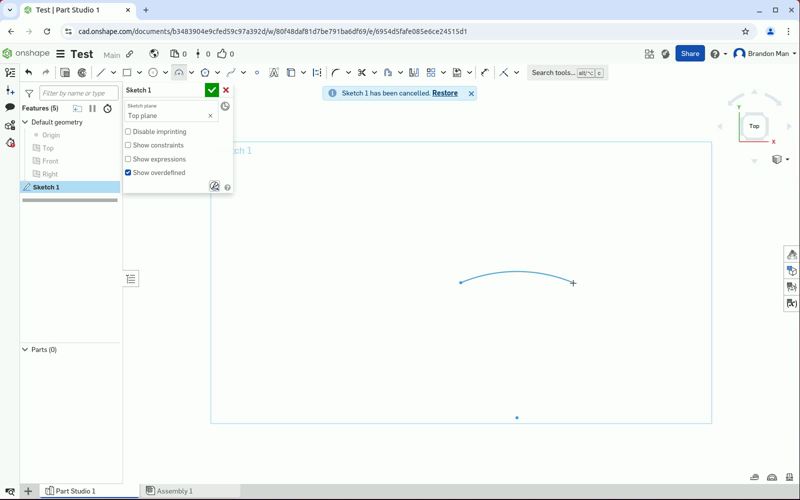
click(573, 282)
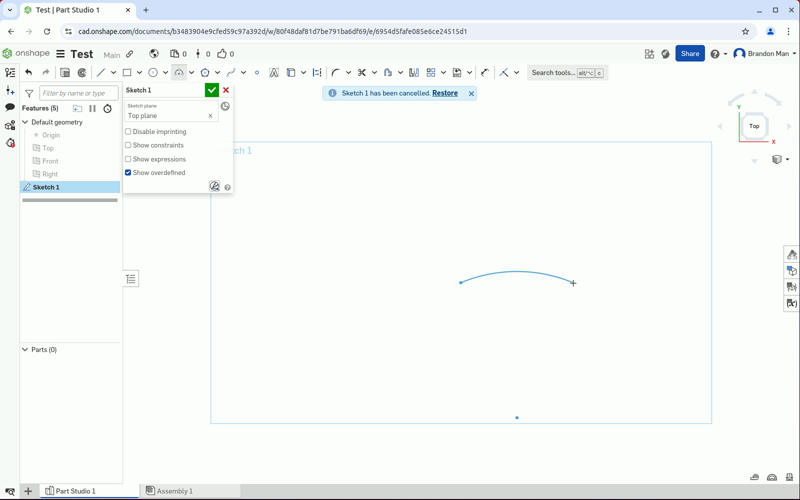
mouse_move(516, 339)
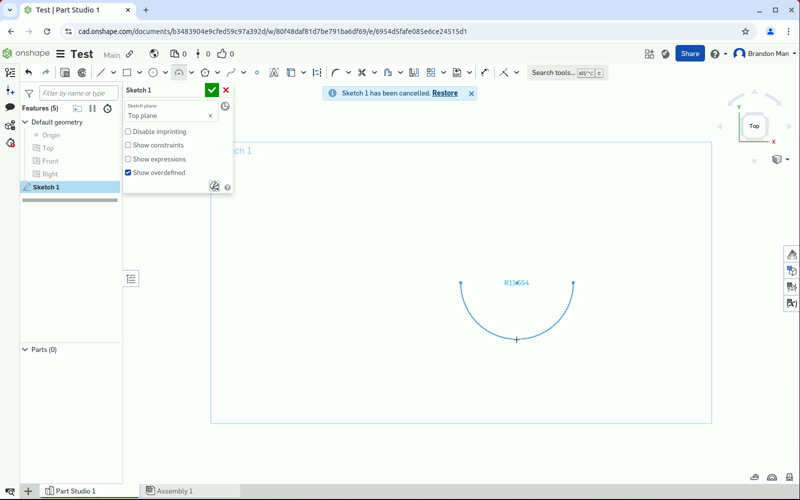
click(516, 339)
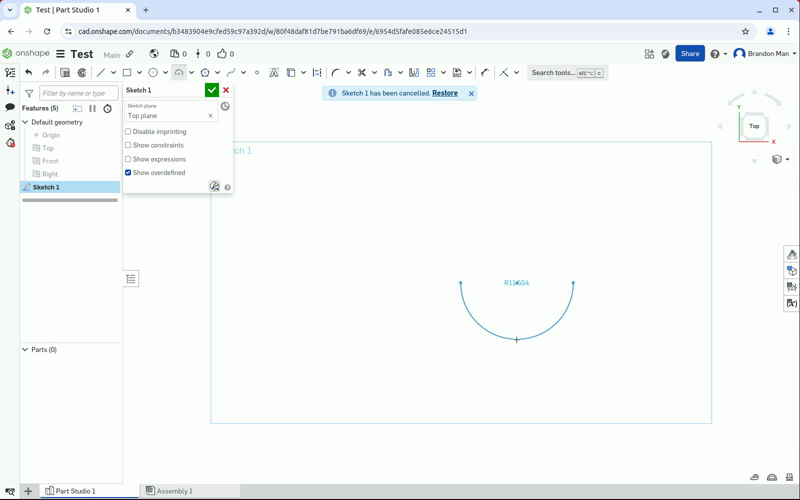
key_up(shift)
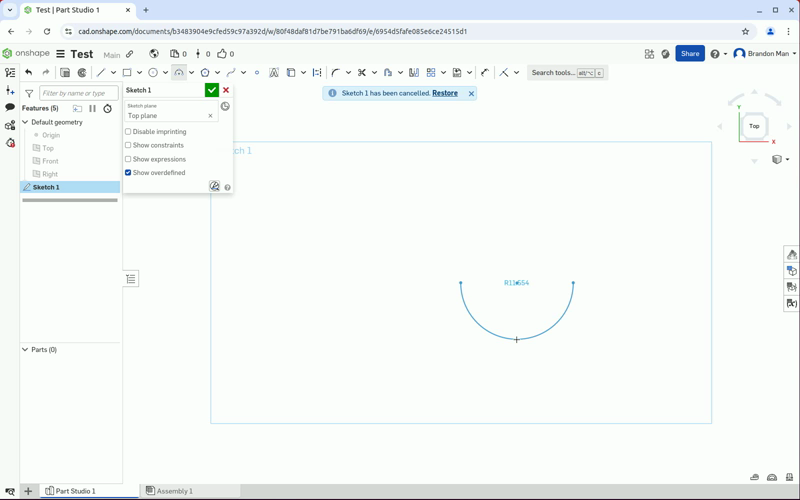
key(esc)
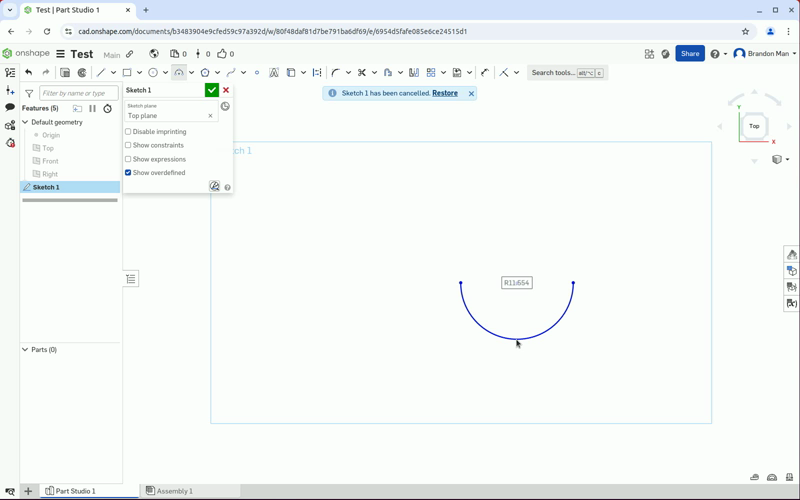
key(l)
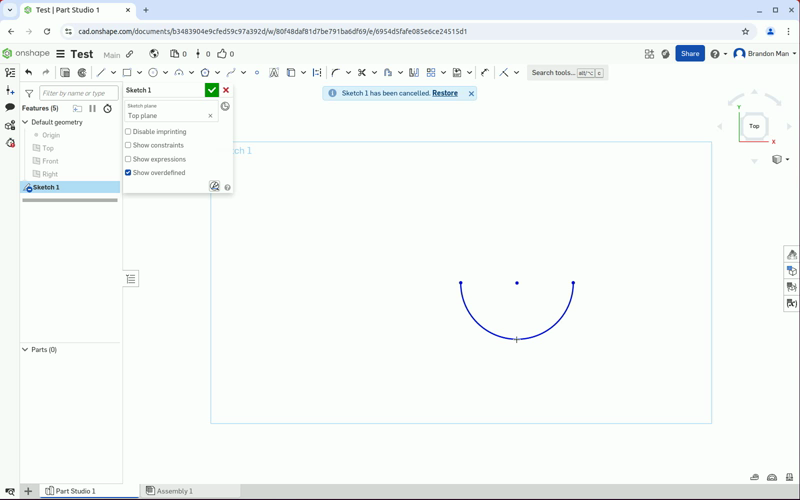
mouse_move(573, 282)
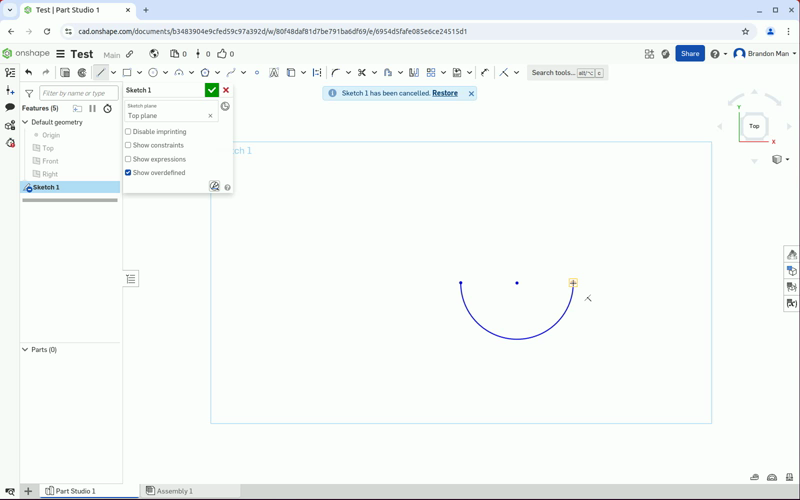
click(573, 282)
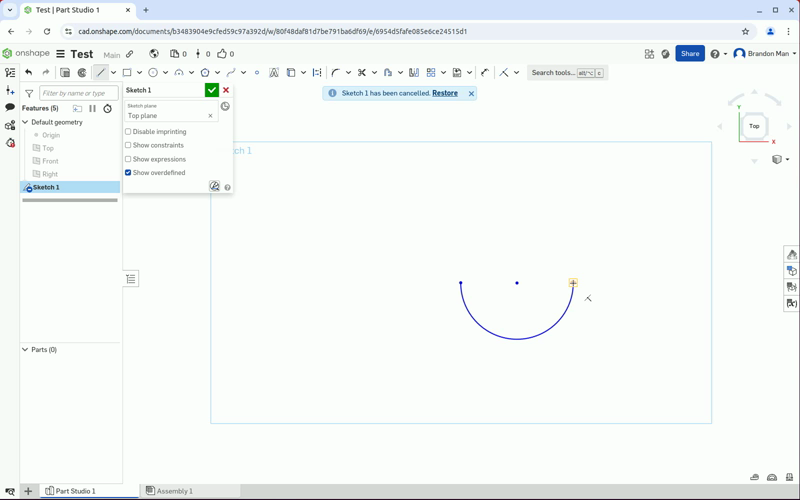
key_down(shift)
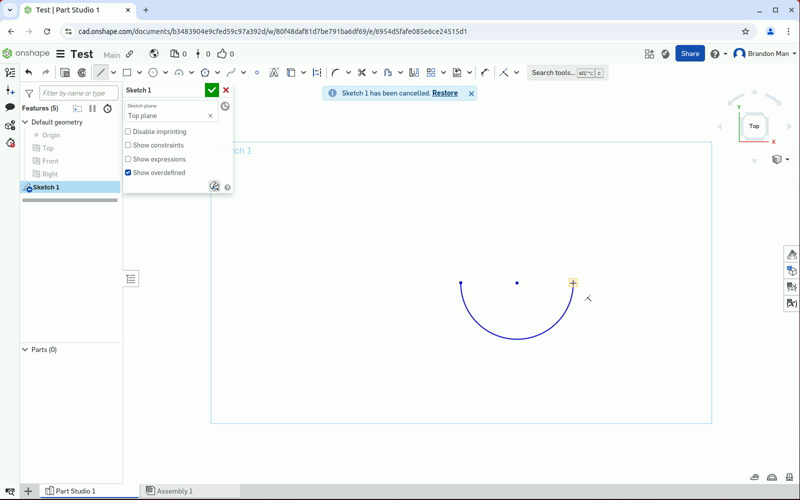
mouse_move(460, 282)
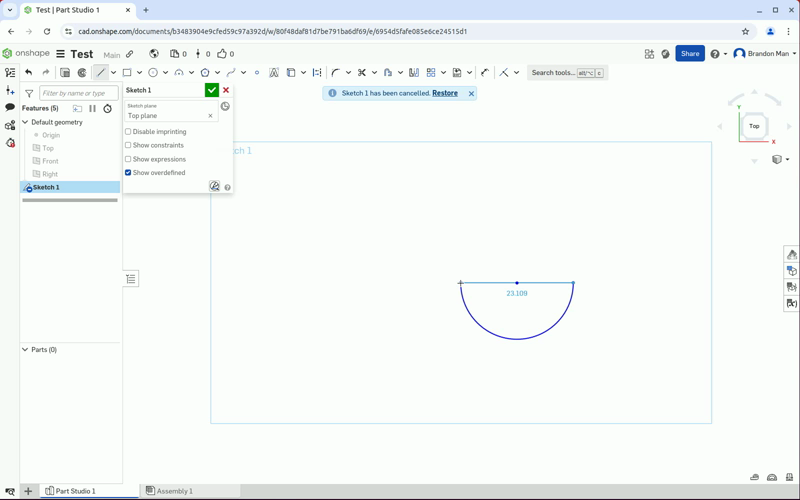
key_up(shift)
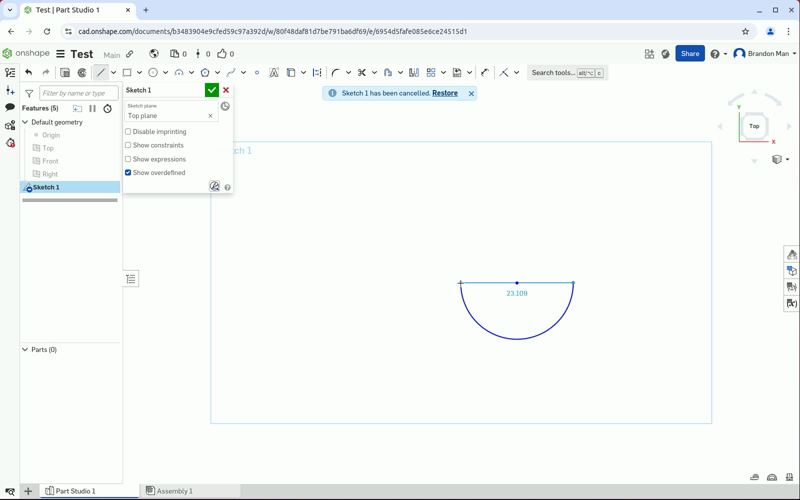
click(460, 282)
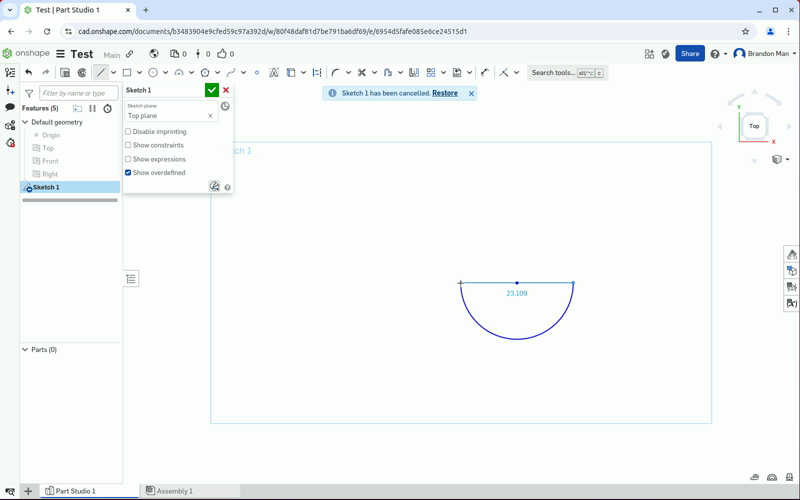
key(esc)
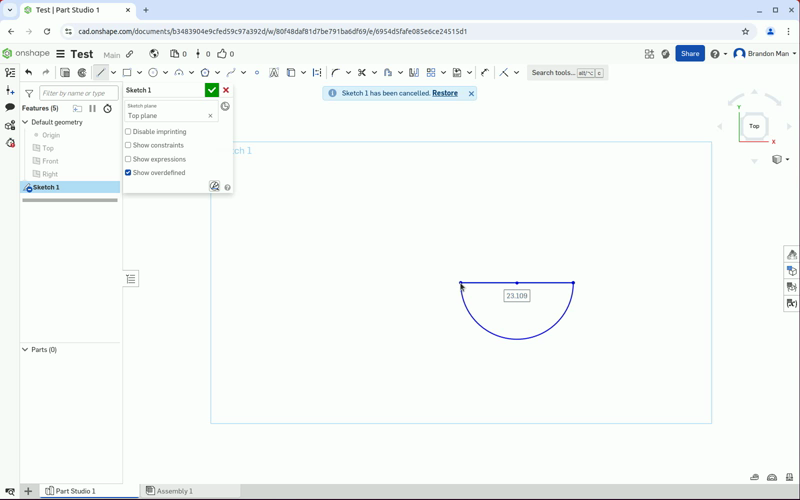
mouse_move(486, 287)
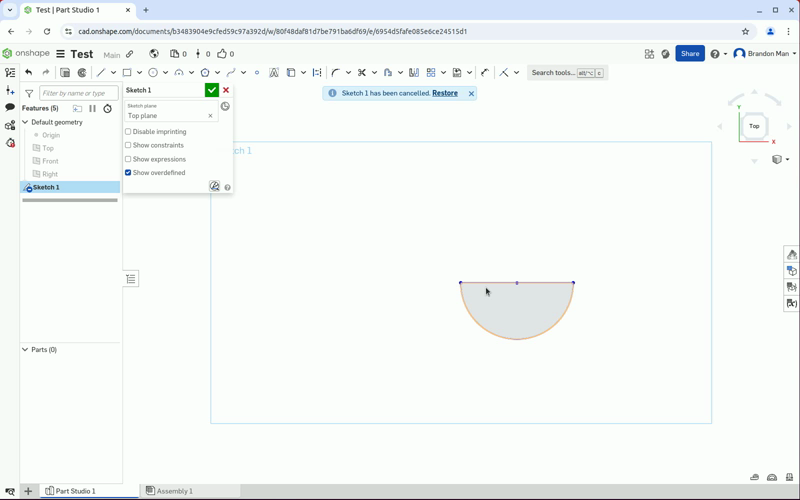
scroll(6)
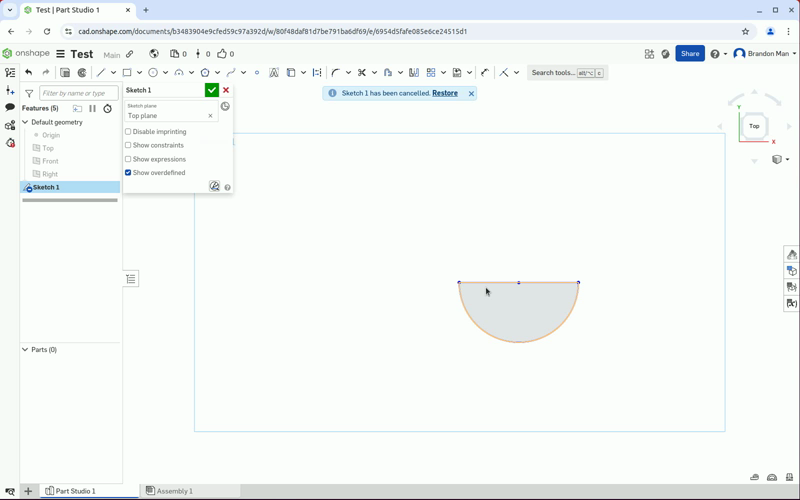
scroll(6)
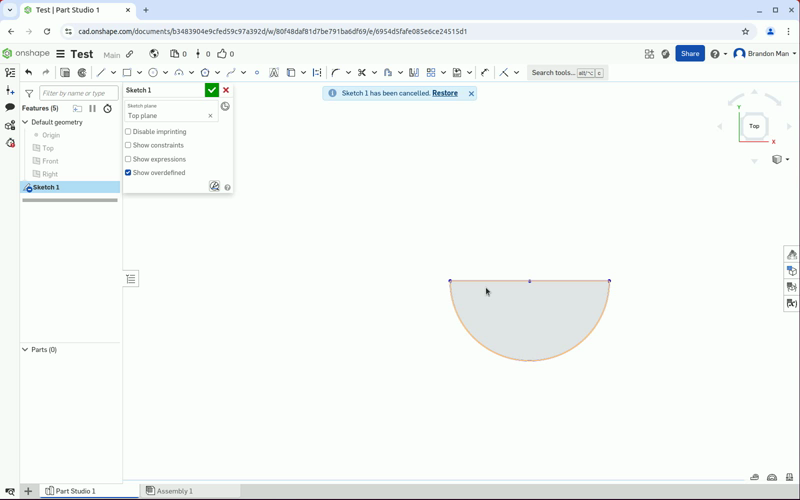
scroll(6)
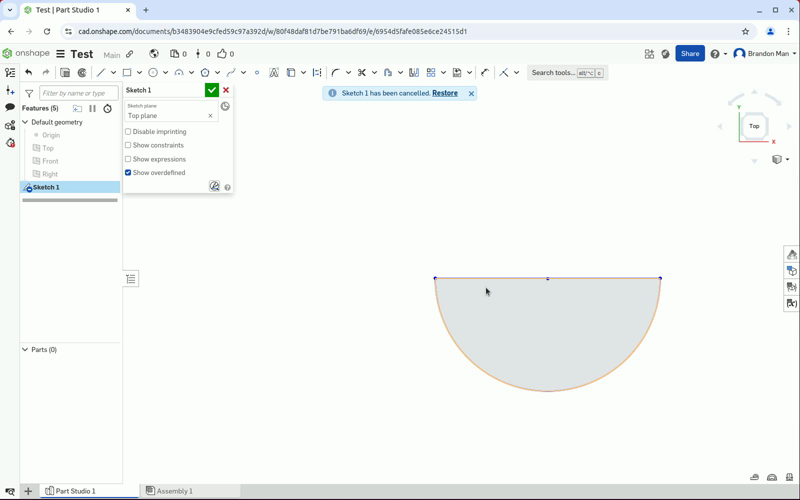
scroll(6)
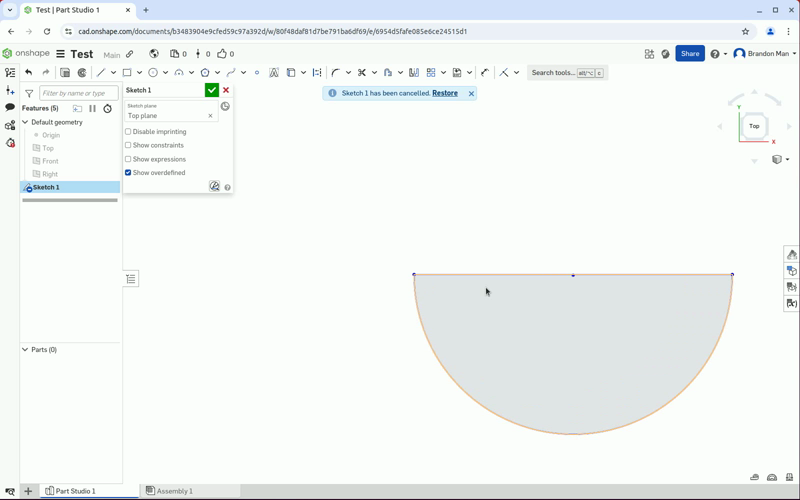
scroll(6)
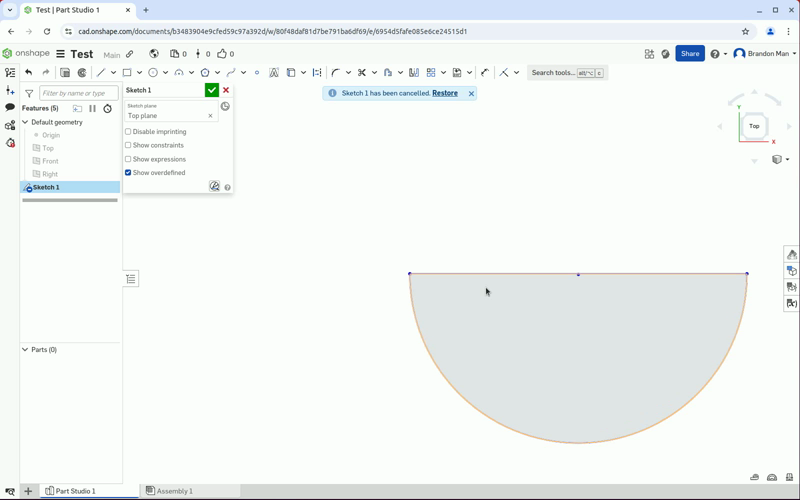
scroll(6)
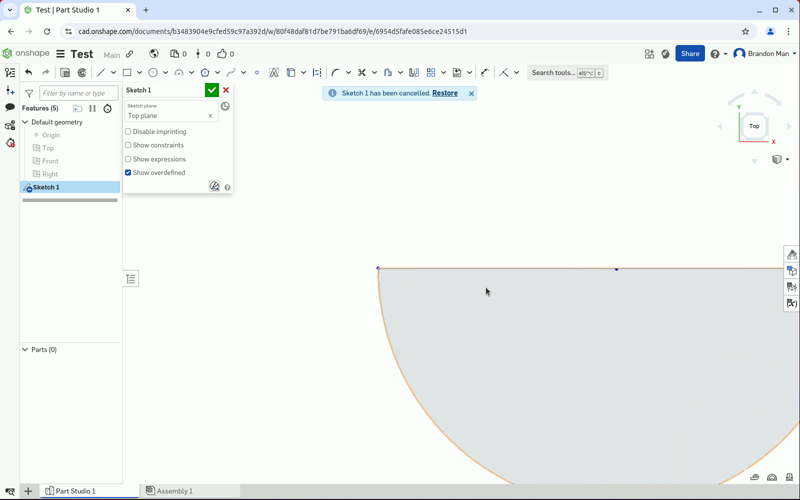
scroll(6)
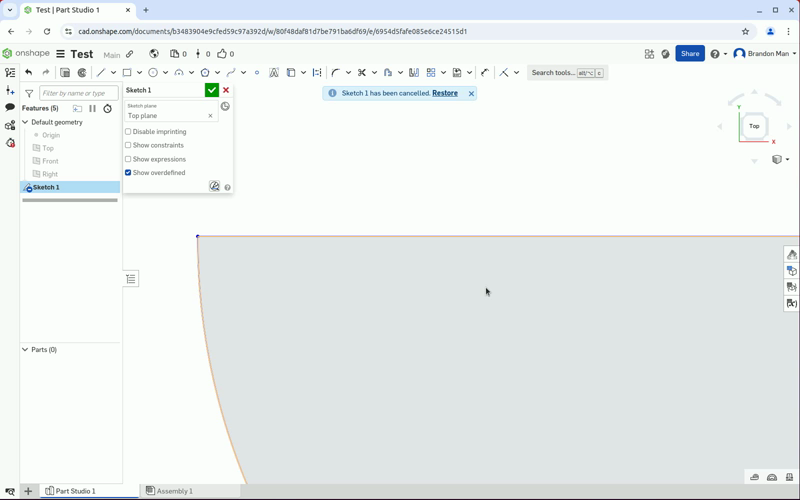
click(486, 287)
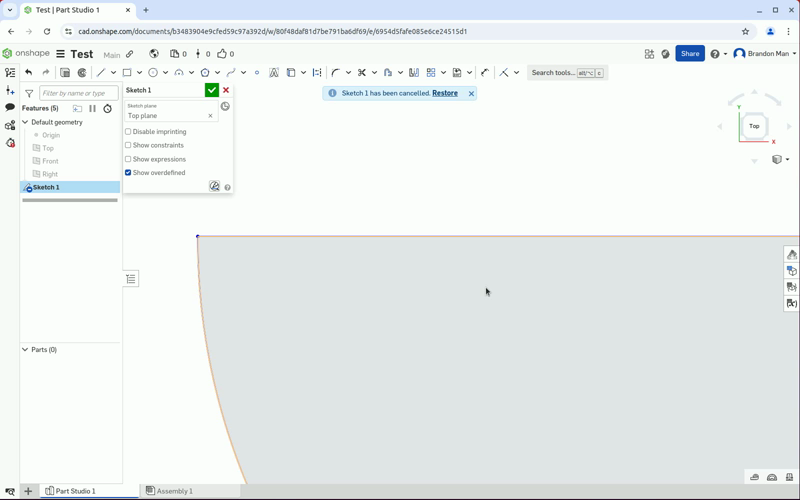
scroll(-6)
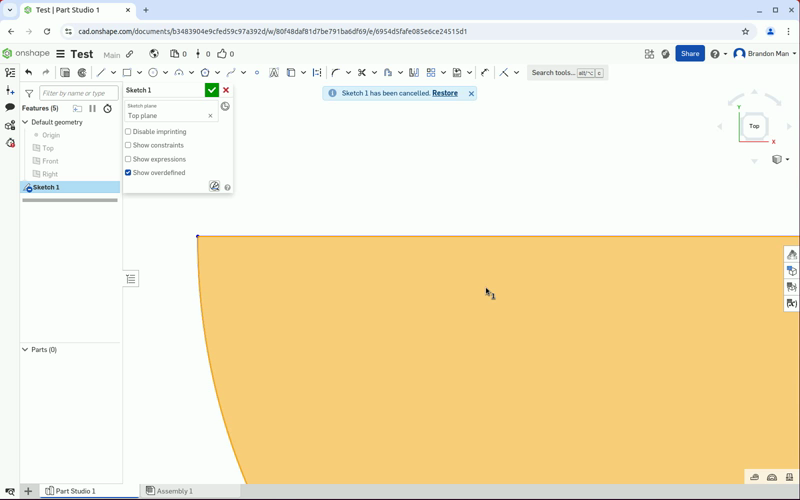
scroll(-6)
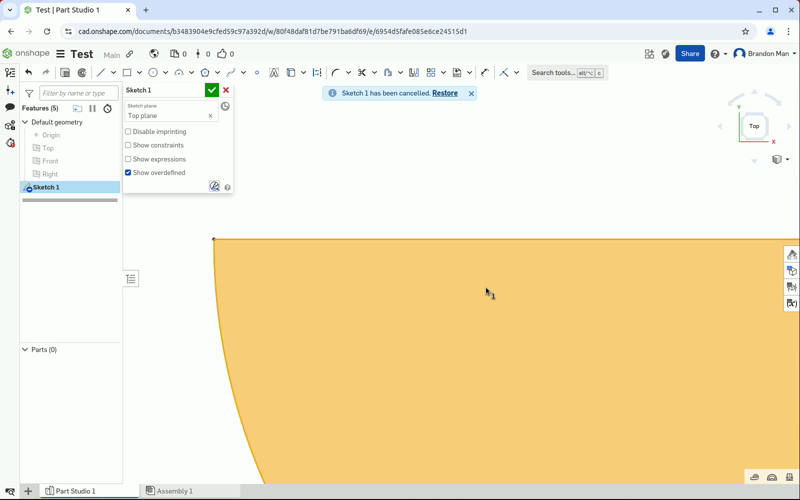
scroll(-6)
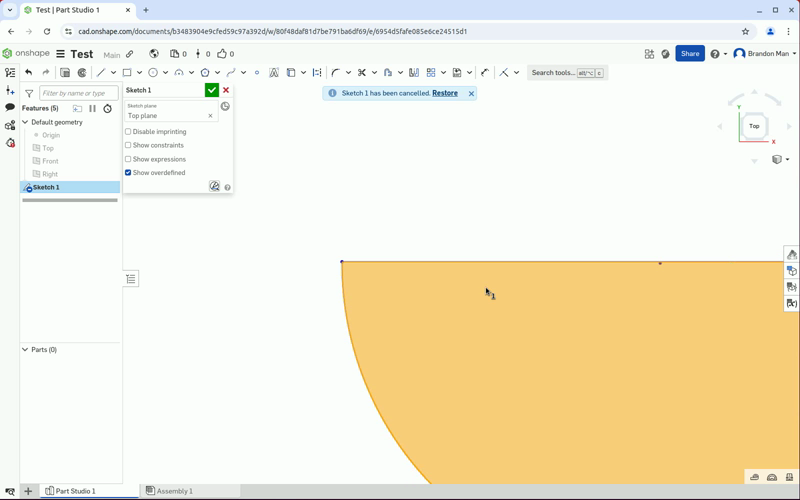
scroll(-6)
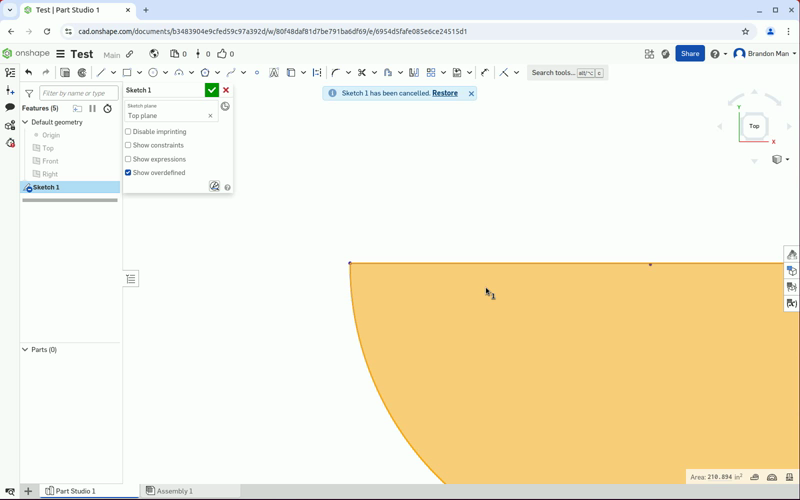
scroll(-6)
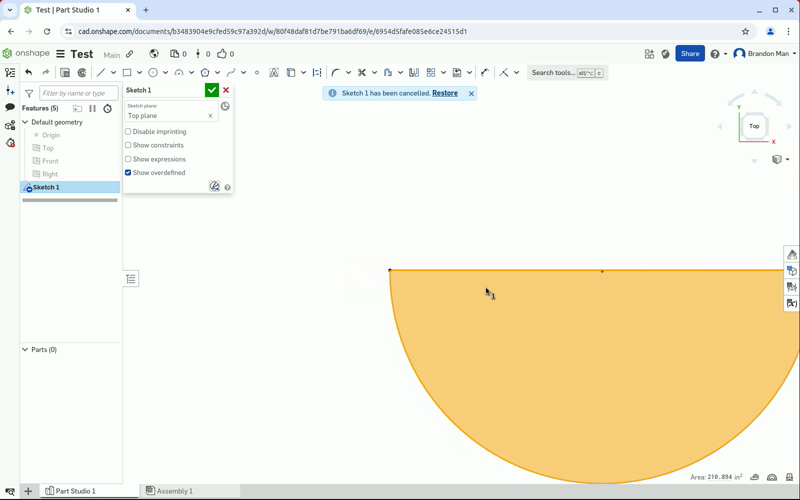
scroll(-6)
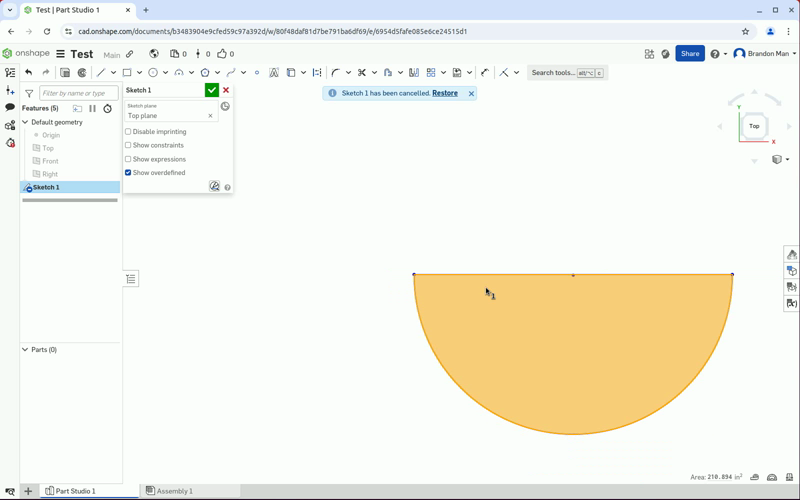
scroll(-6)
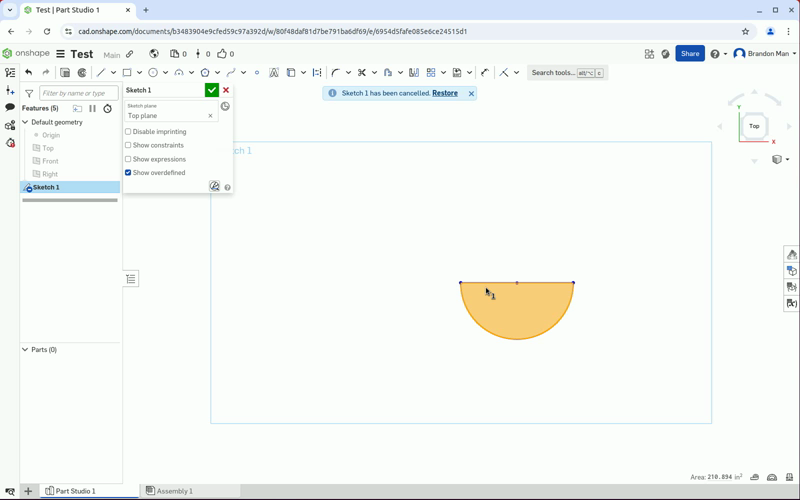
mouse_move(73, 352)
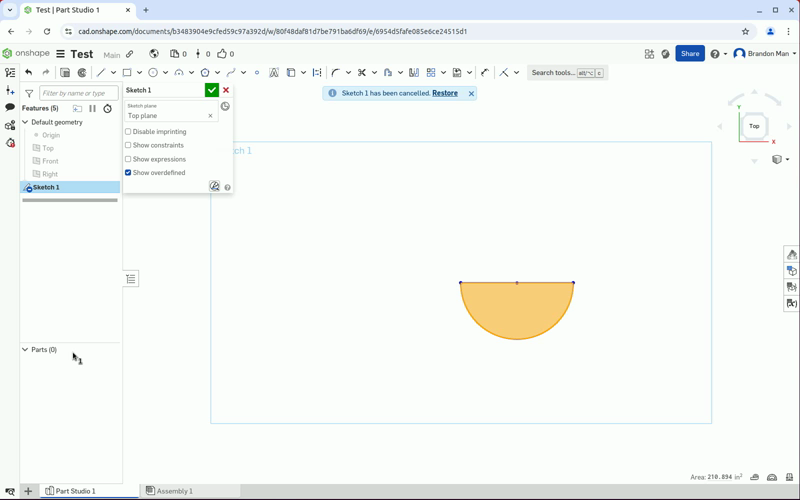
key(shift+y)
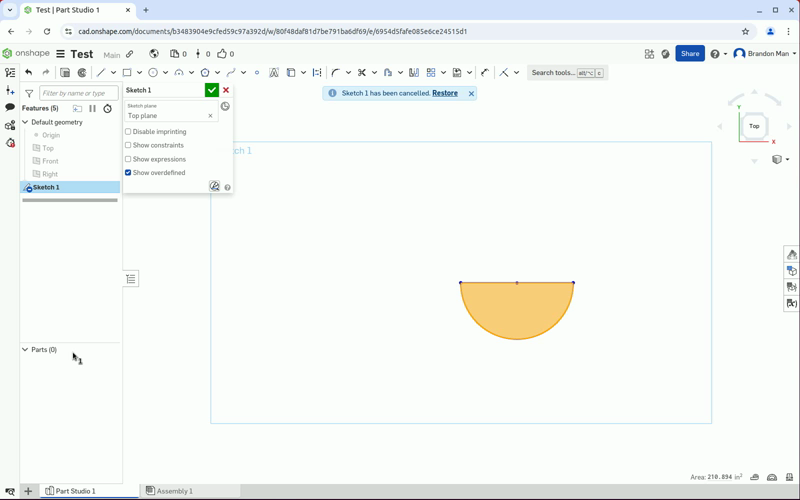
key(shift+e)
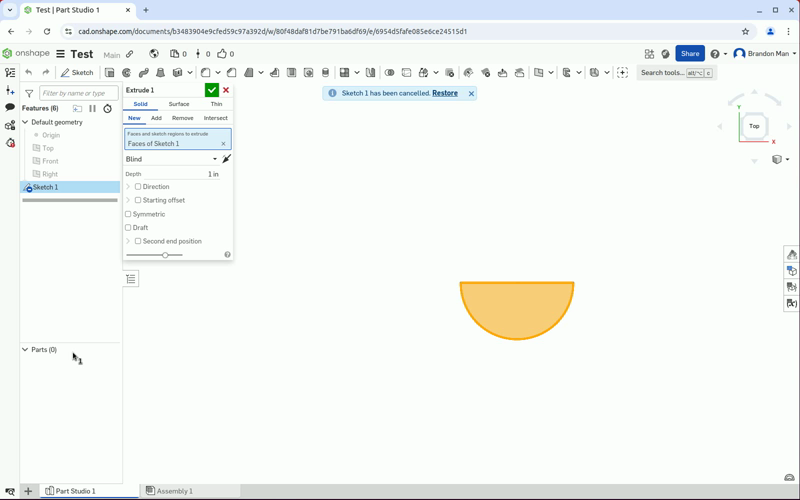
mouse_move(143, 106)
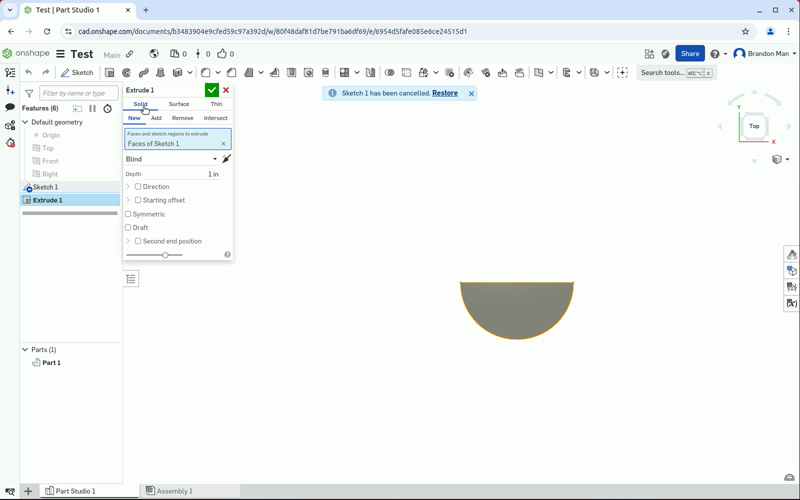
click(143, 106)
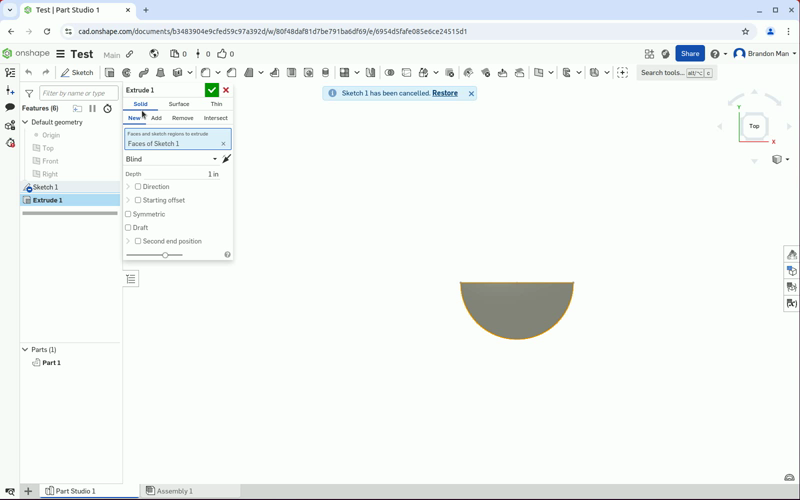
mouse_move(137, 120)
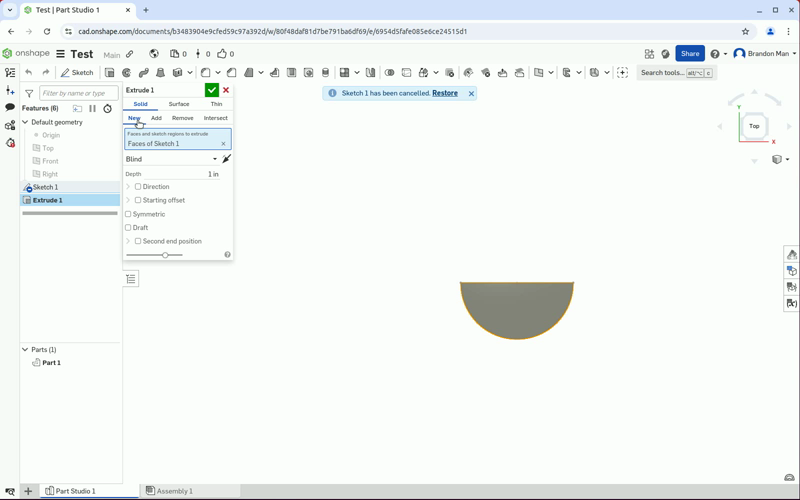
click(137, 120)
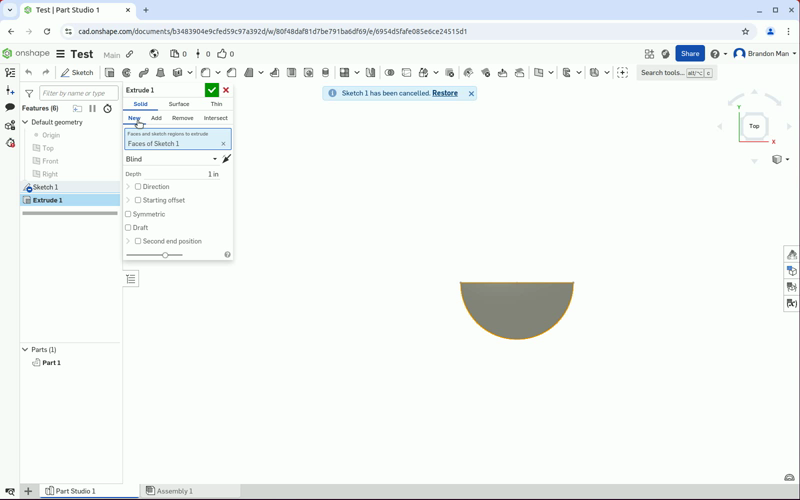
key(tab, 4)
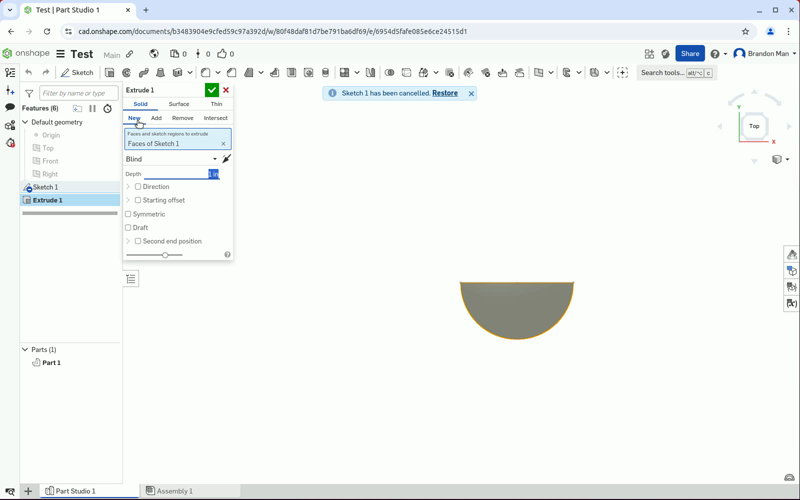
text(23.108)
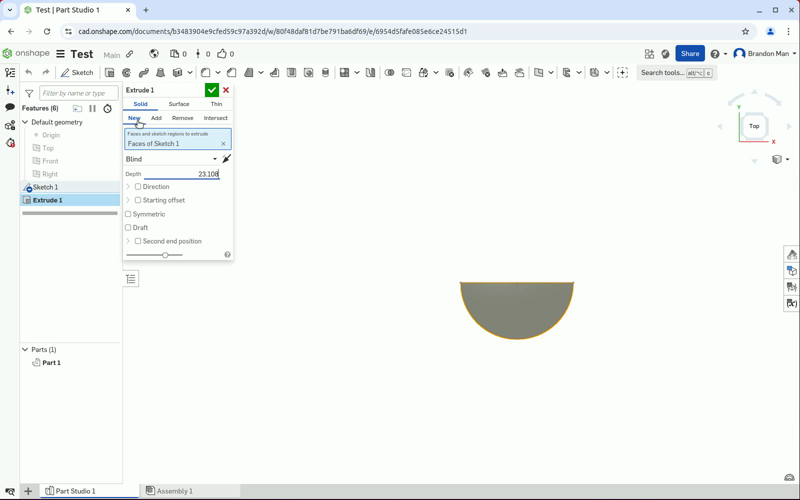
key(enter)
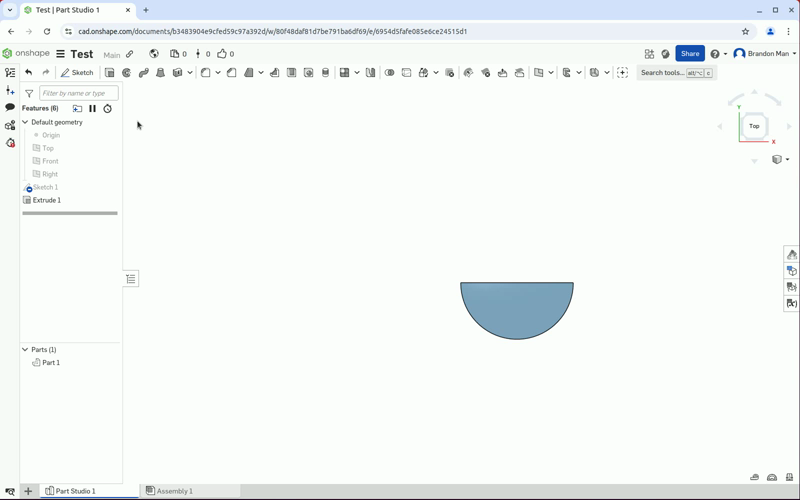
key(shift+h)
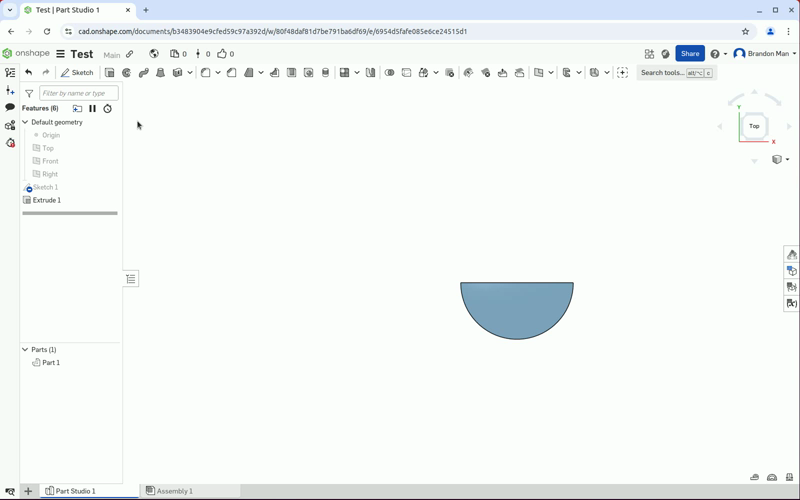
key(shift+h)
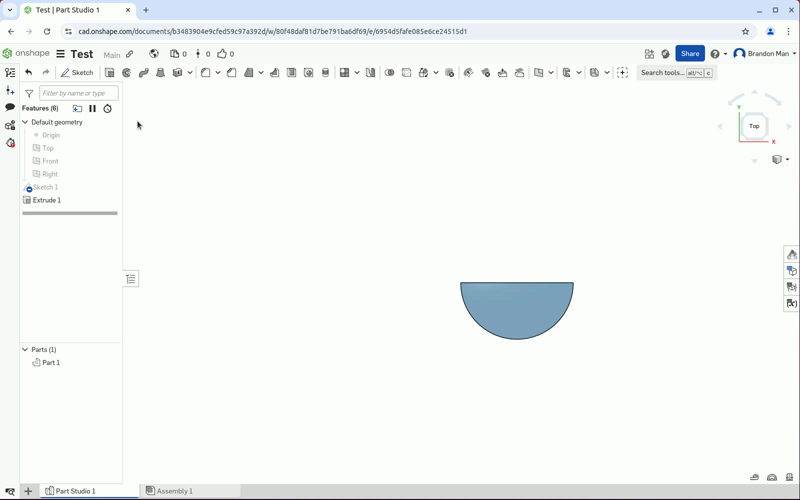
mouse_move(73, 189)
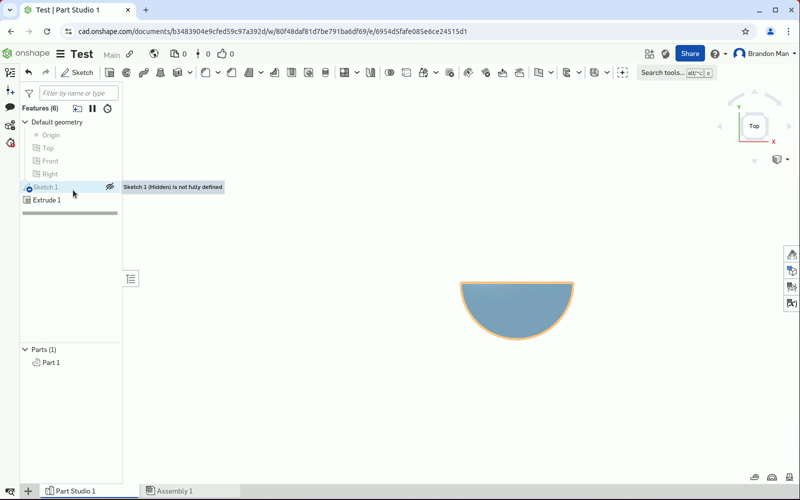
click(73, 189)
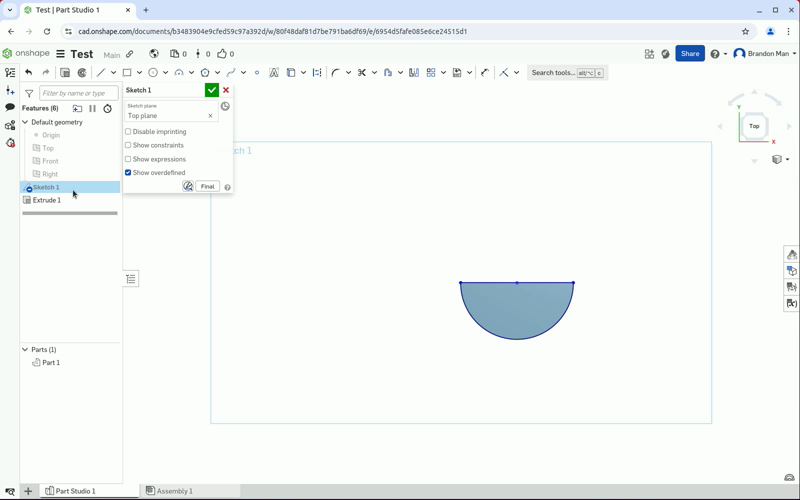
mouse_move(229, 92)
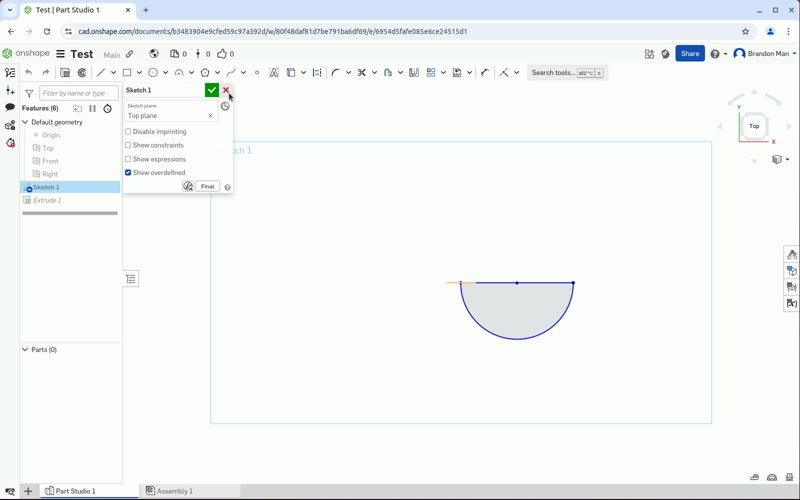
click(229, 92)
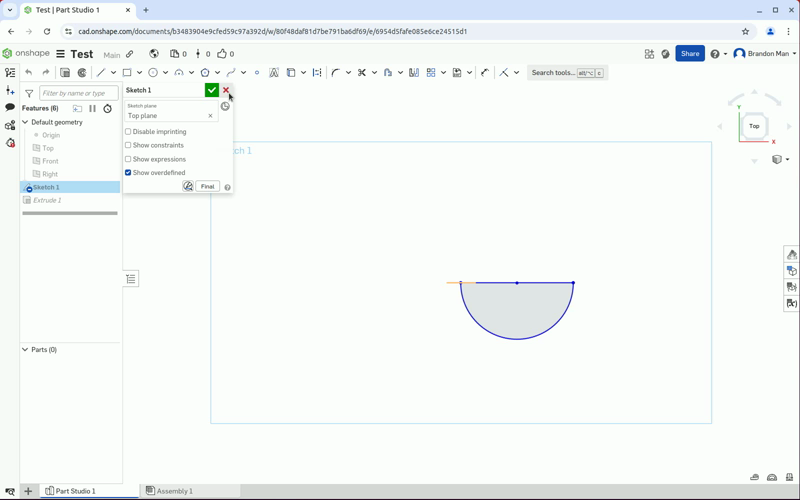
key(shift+s)
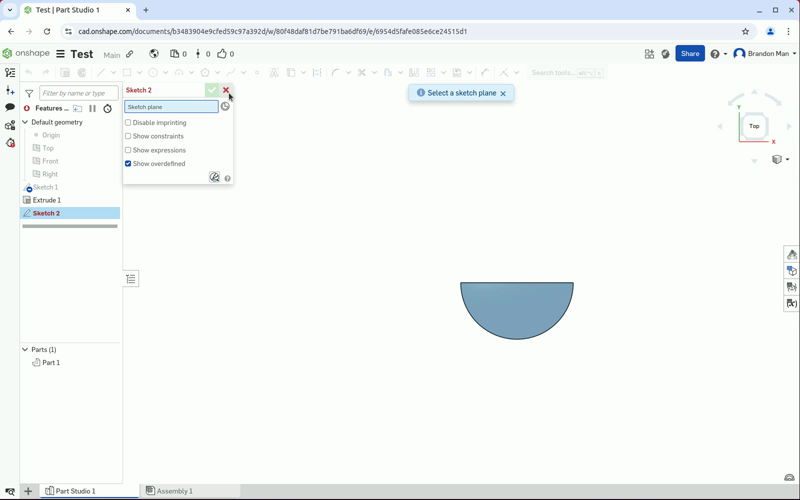
mouse_move(73, 150)
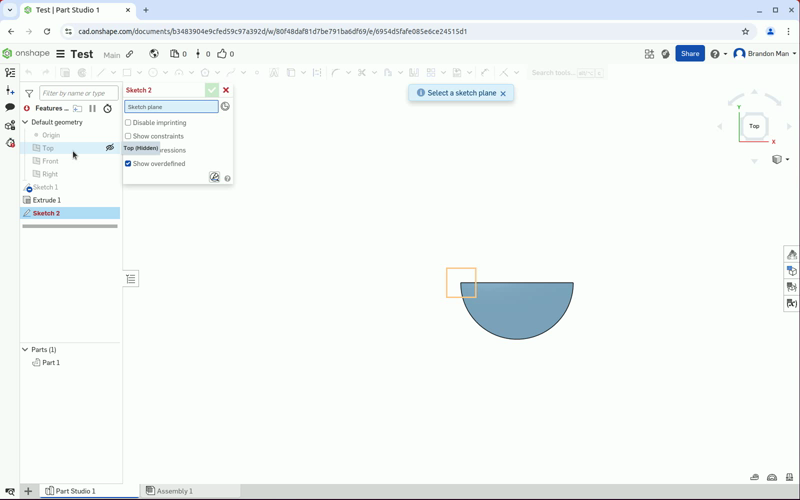
click(73, 150)
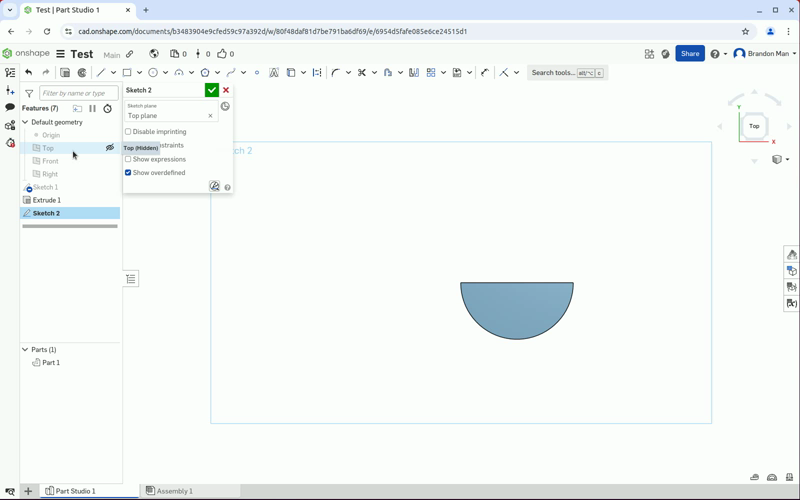
mouse_move(73, 352)
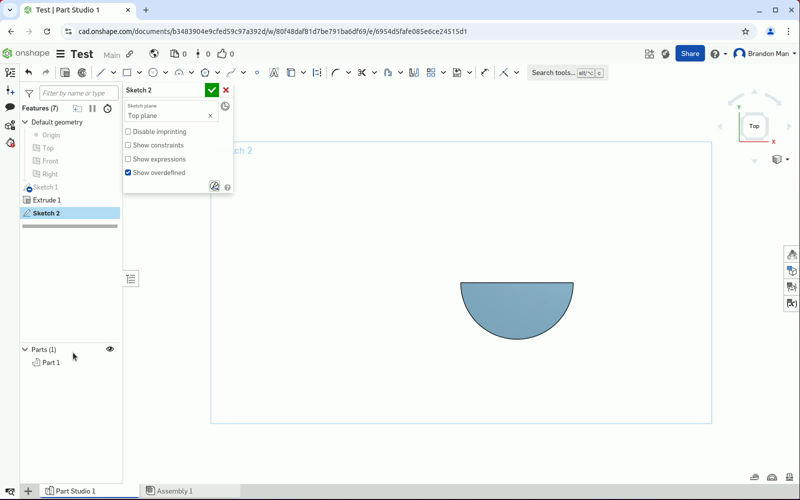
key(y)
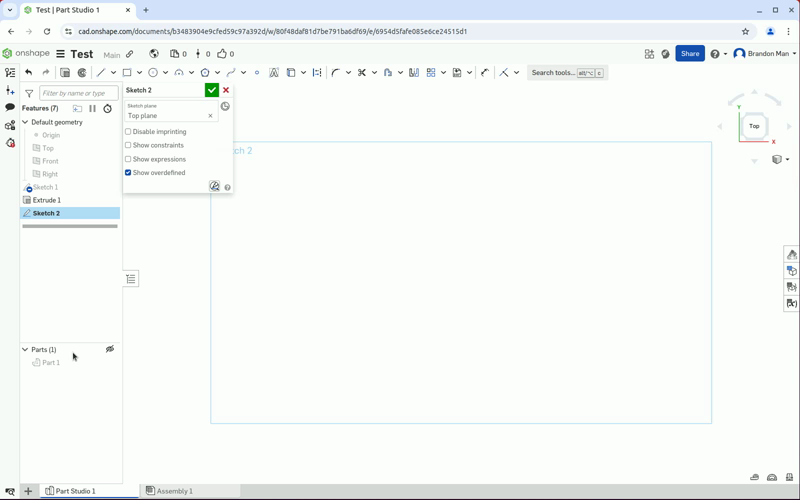
key(l)
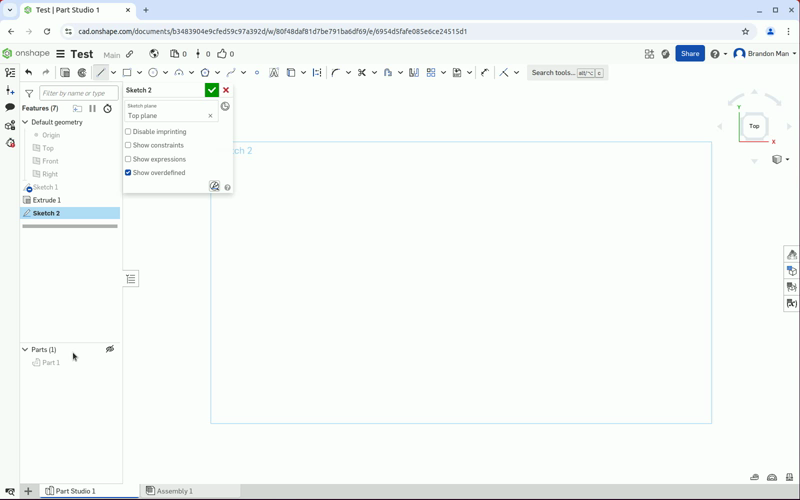
key_down(shift)
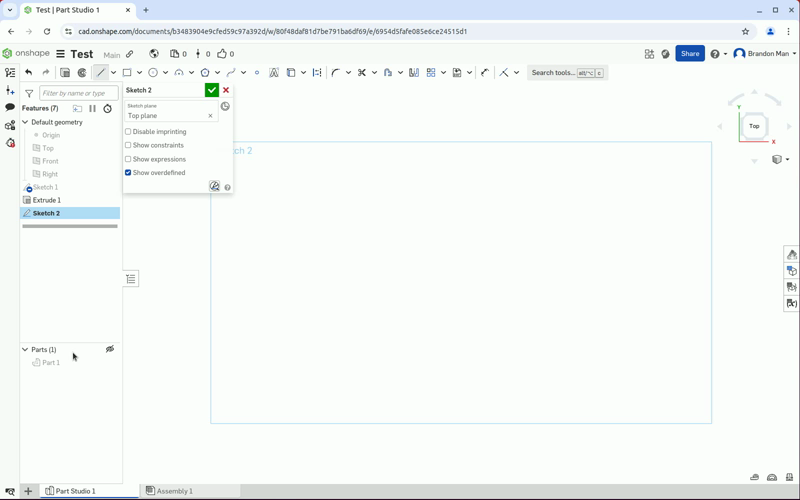
mouse_move(460, 357)
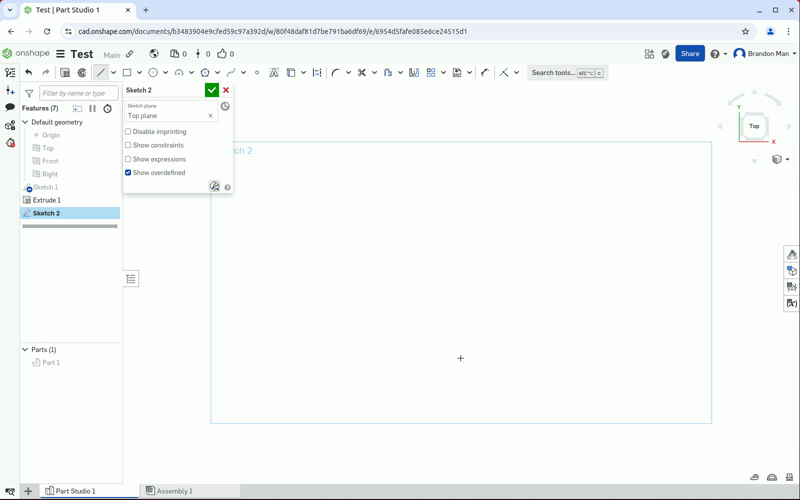
click(460, 357)
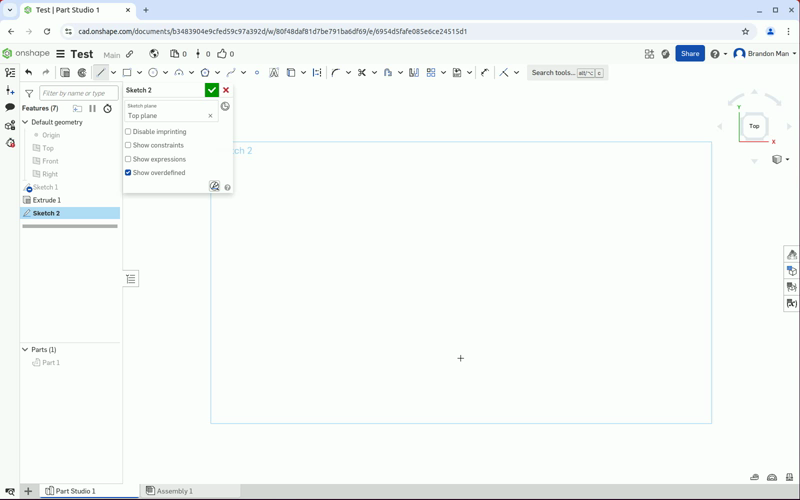
key_up(shift)
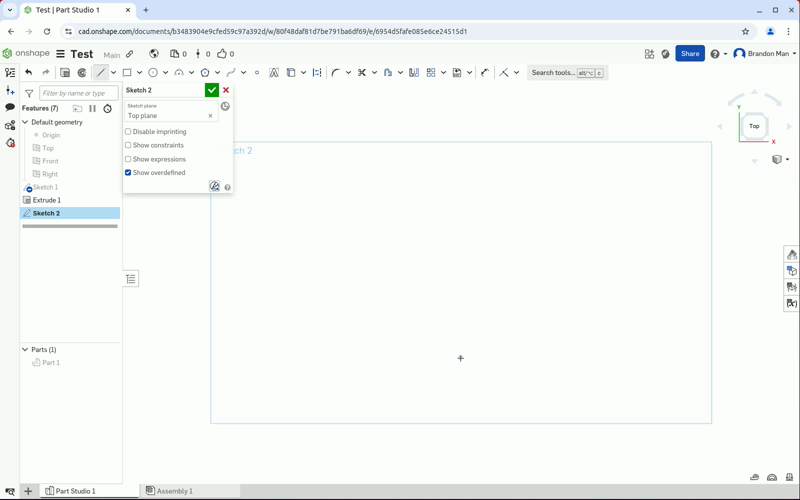
key_down(shift)
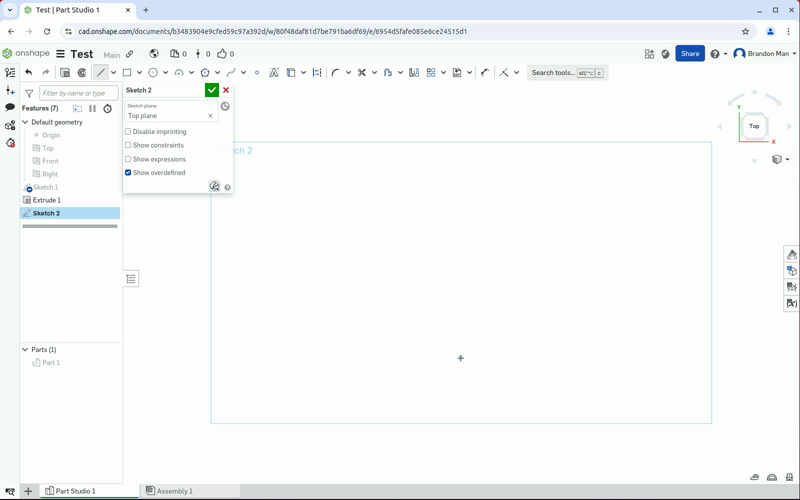
mouse_move(573, 357)
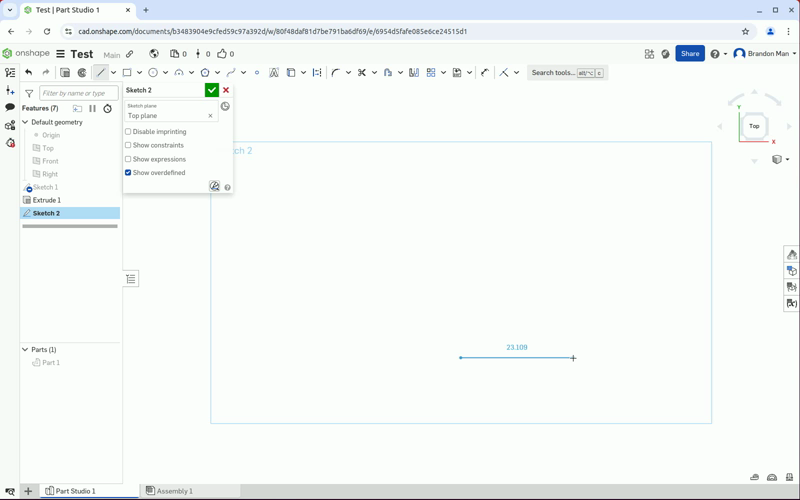
click(573, 357)
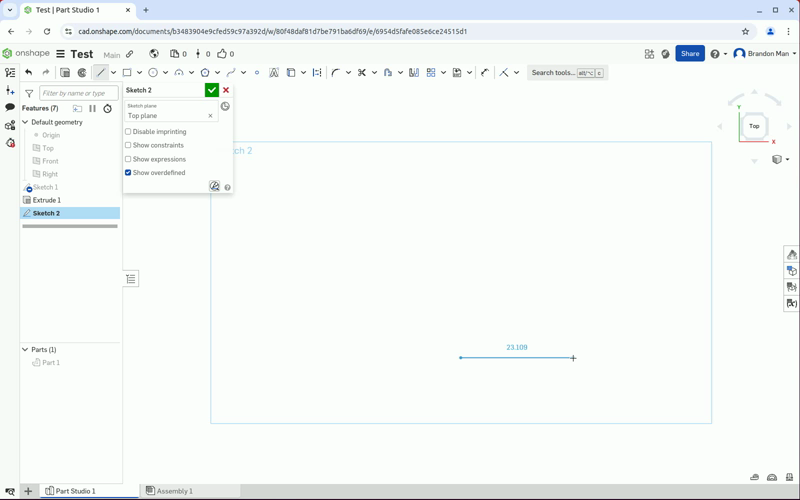
key_up(shift)
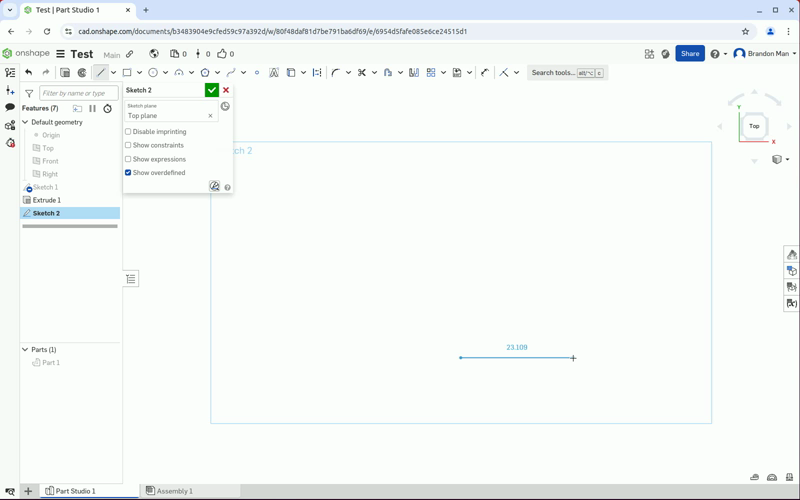
key_down(shift)
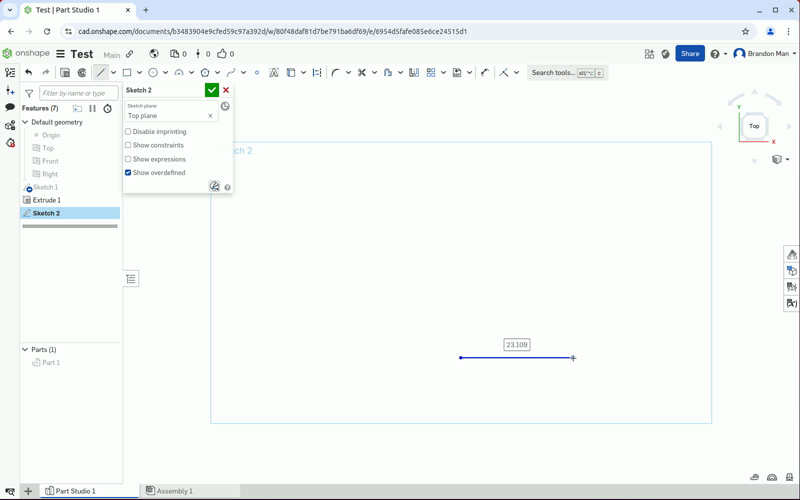
mouse_move(573, 283)
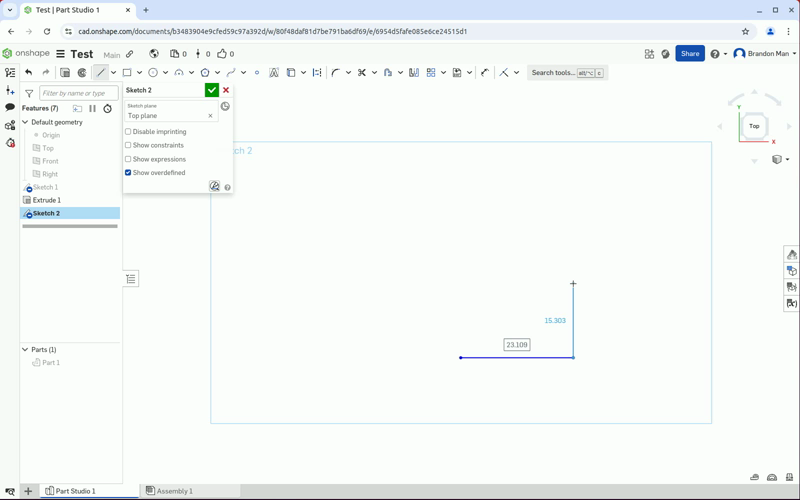
click(573, 283)
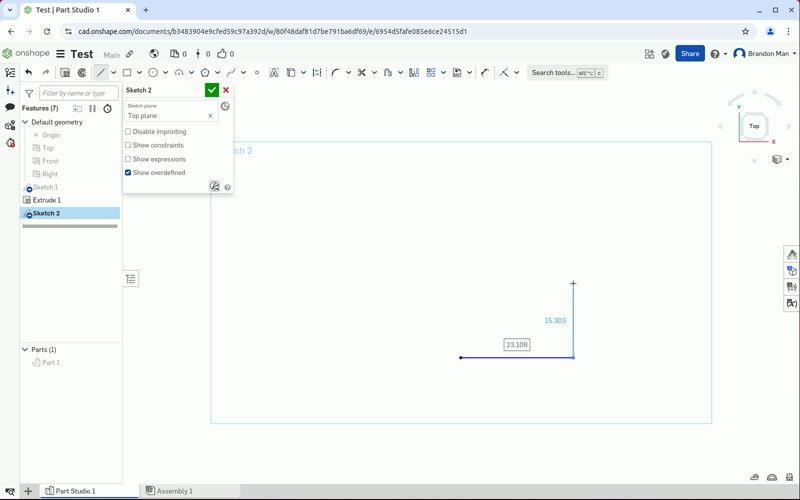
key_up(shift)
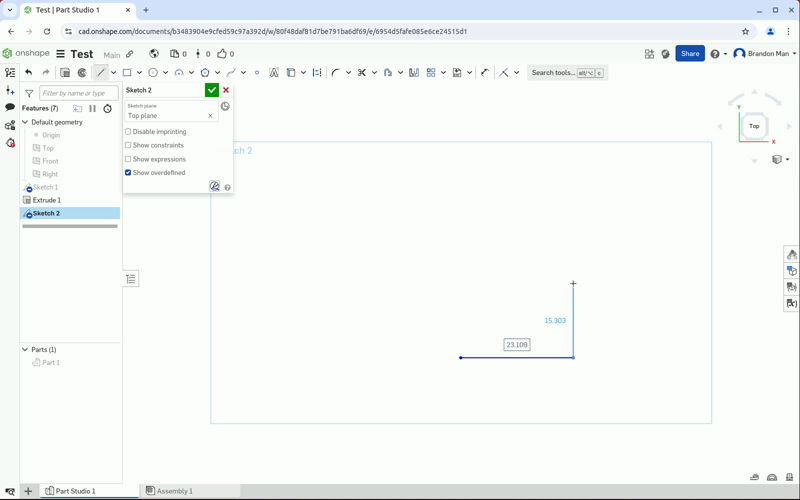
key(esc)
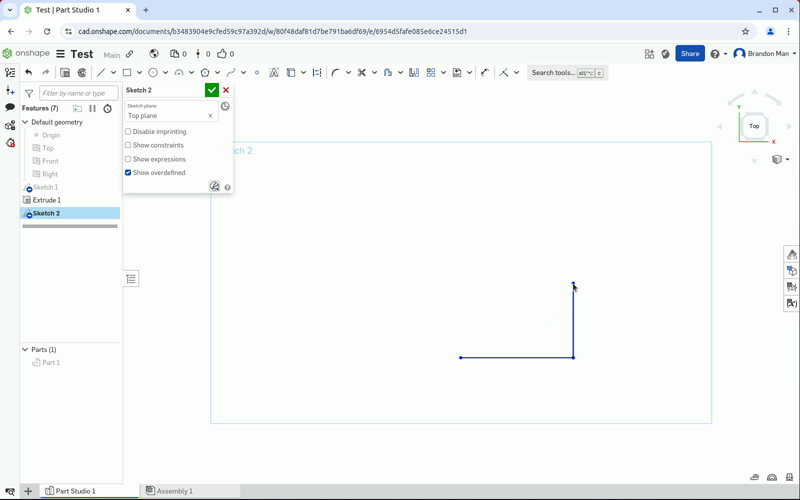
key(a)
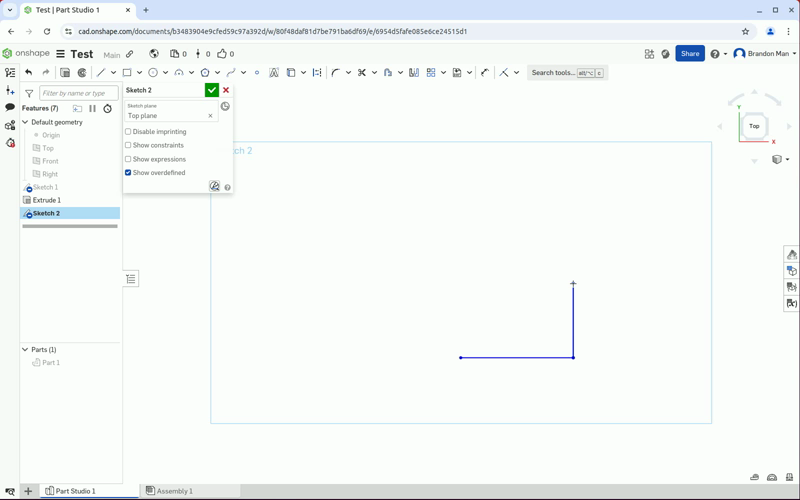
mouse_move(573, 283)
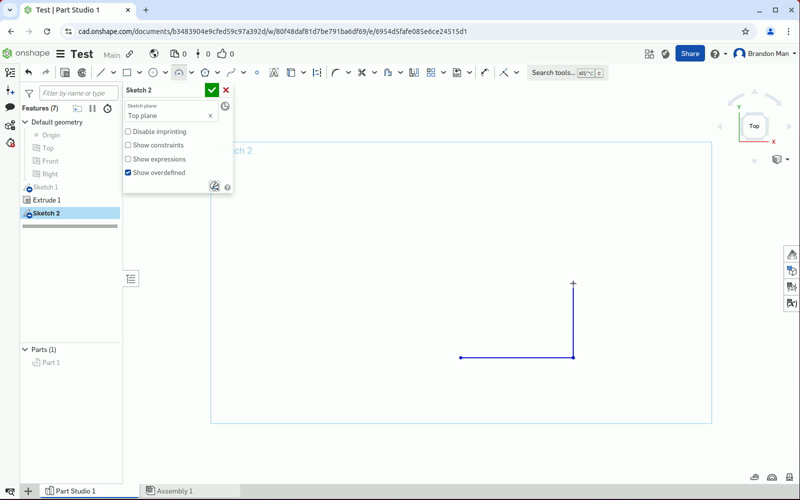
click(573, 283)
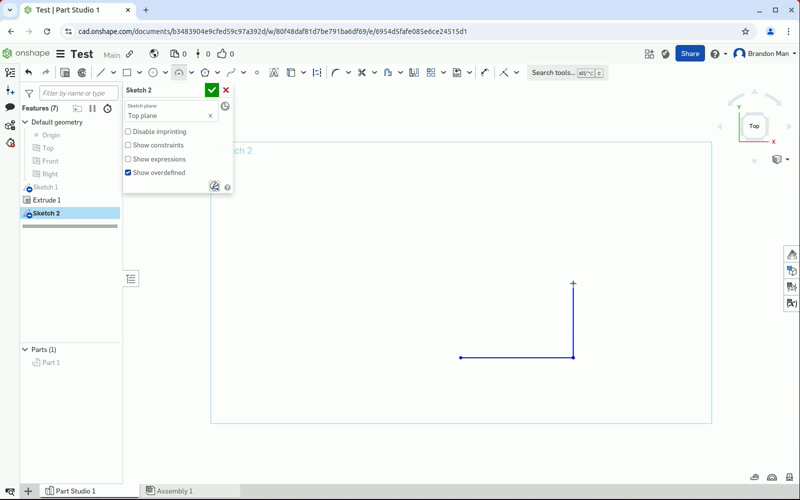
key_down(shift)
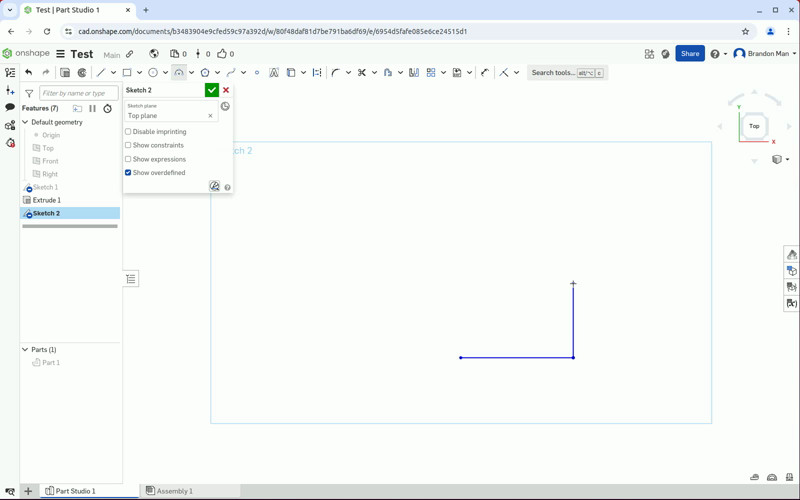
mouse_move(460, 283)
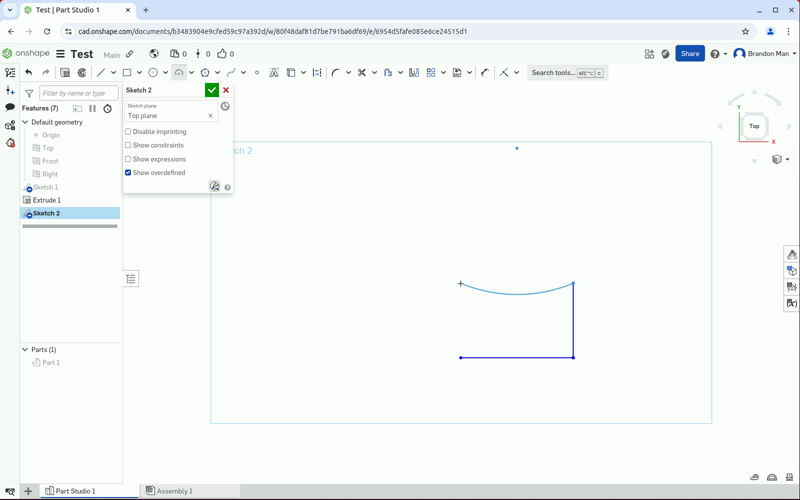
click(460, 283)
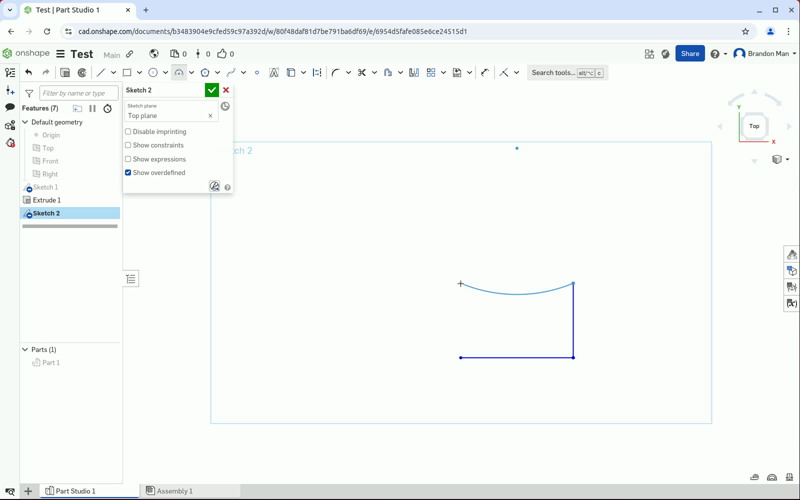
mouse_move(516, 339)
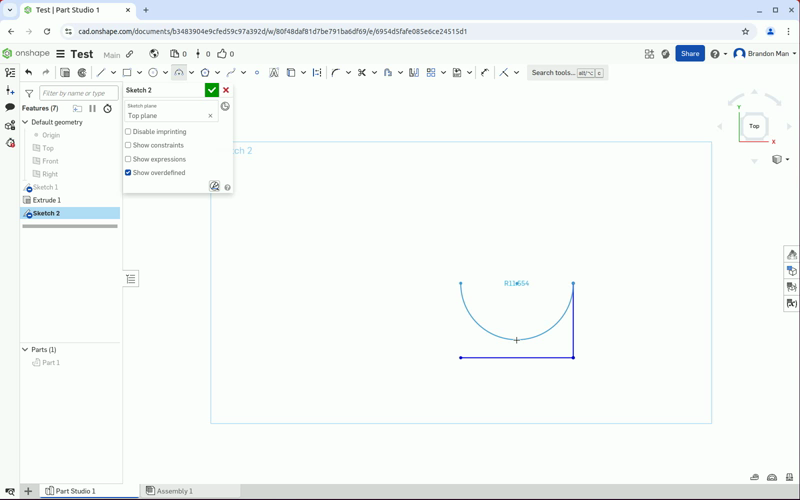
click(516, 339)
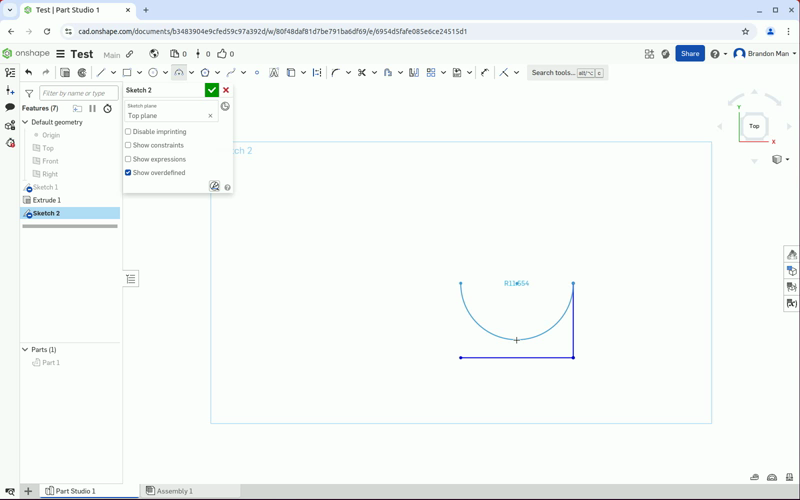
key_up(shift)
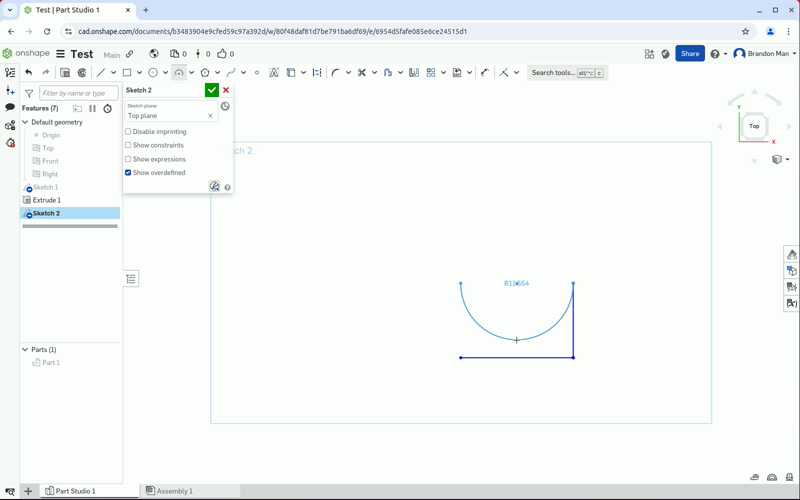
key(esc)
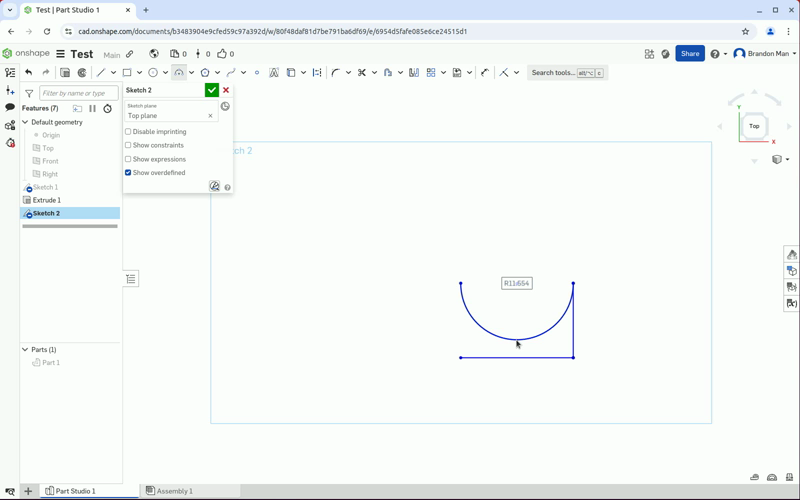
key(l)
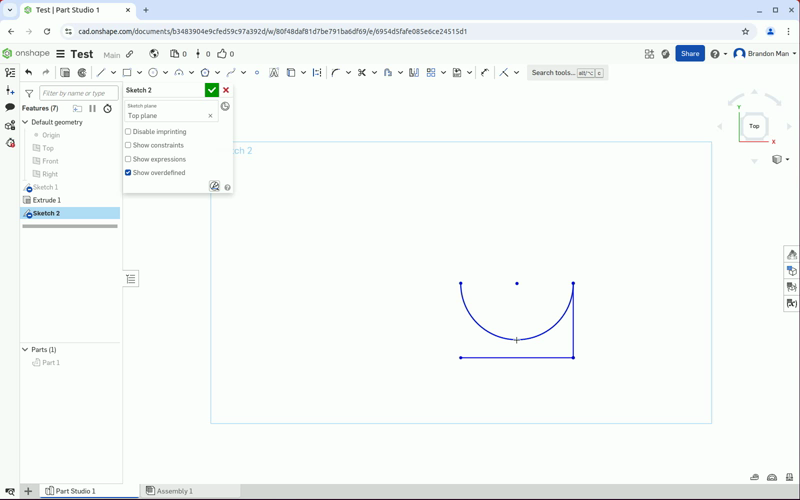
mouse_move(460, 283)
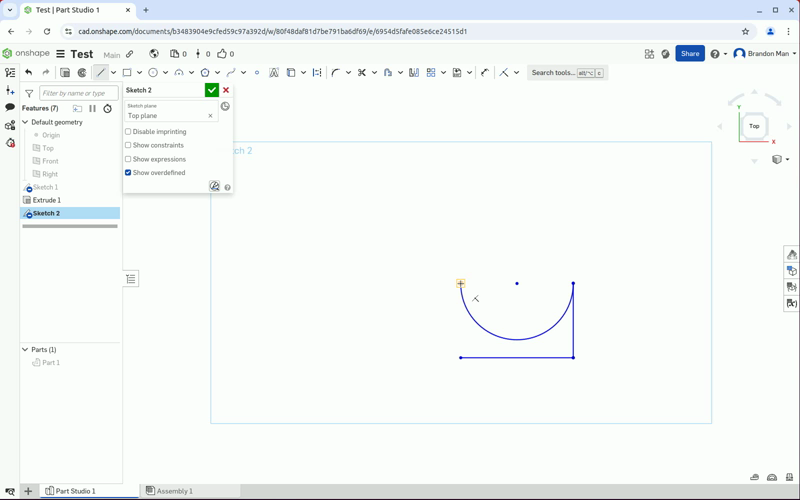
click(460, 283)
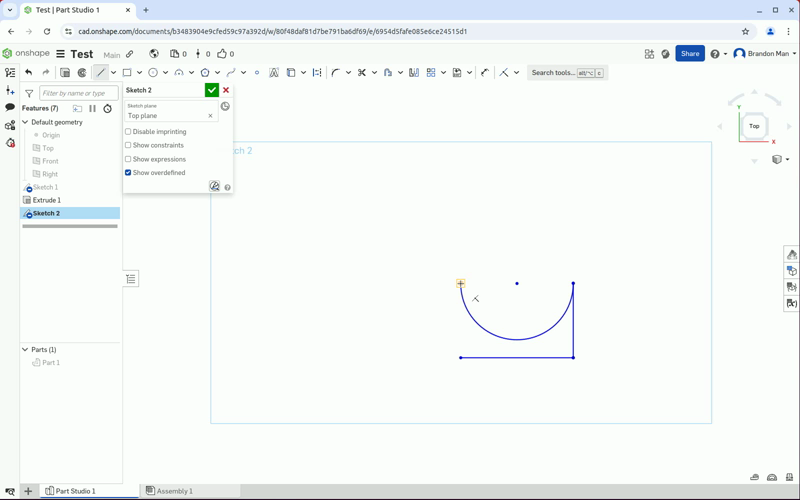
key_down(shift)
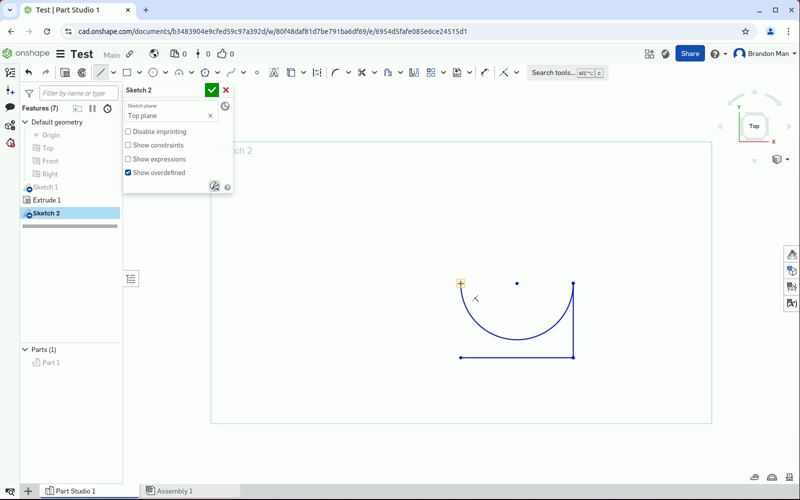
mouse_move(460, 357)
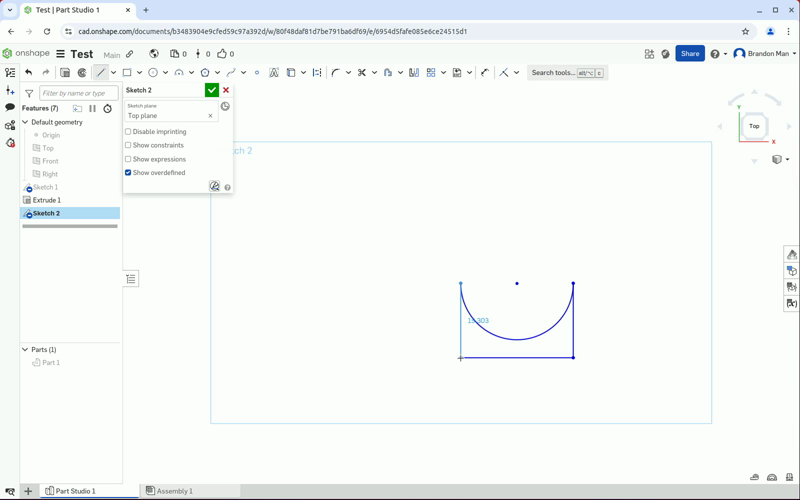
key_up(shift)
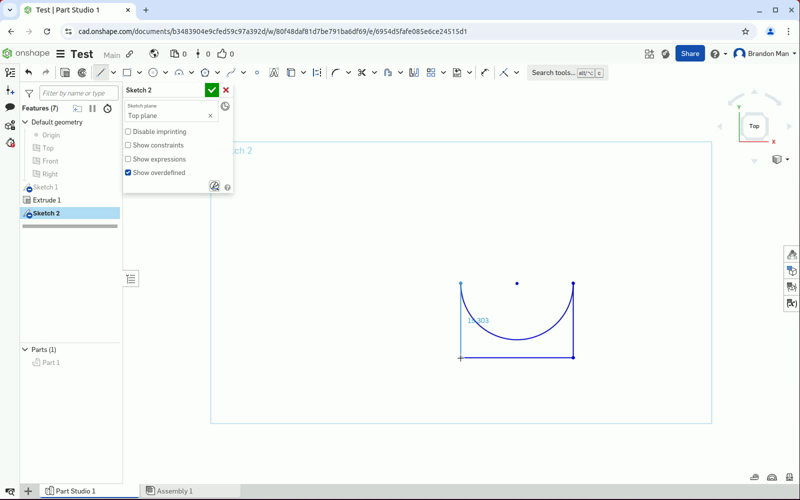
click(460, 357)
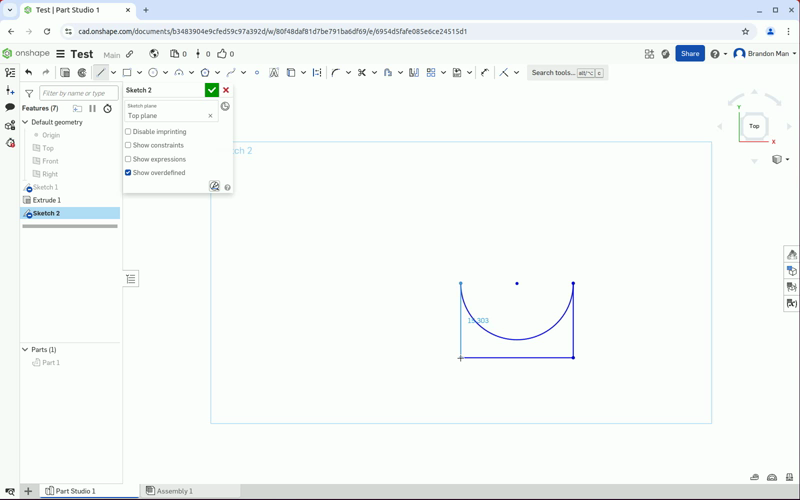
key(esc)
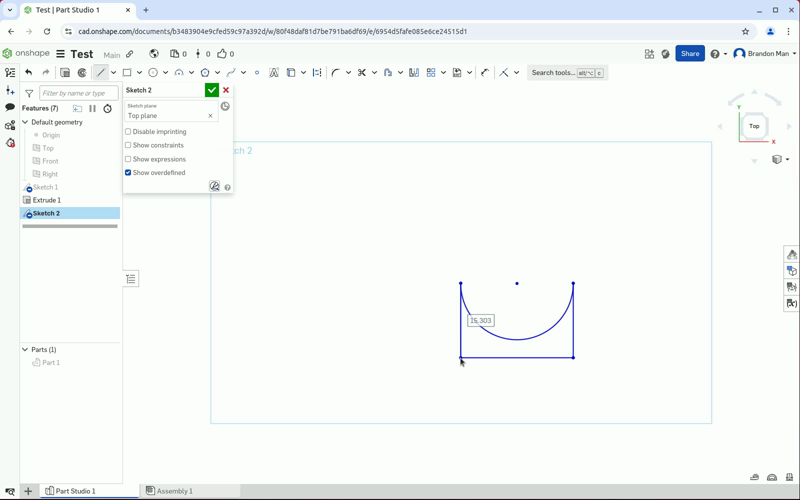
mouse_move(528, 308)
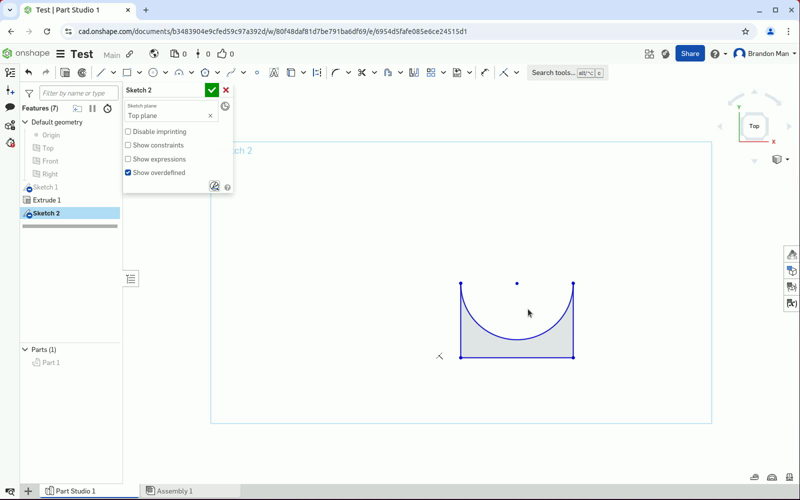
scroll(6)
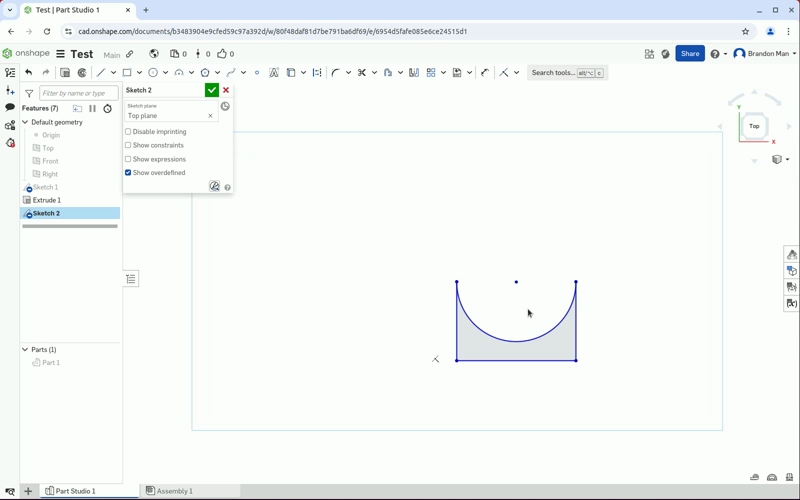
scroll(6)
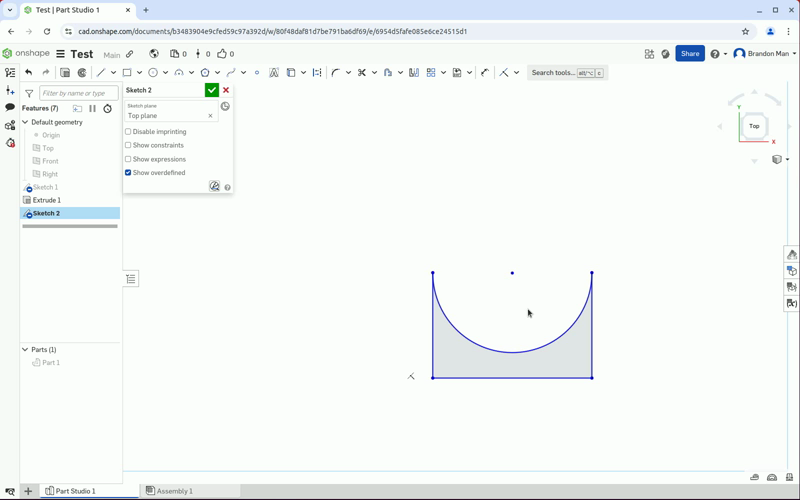
scroll(6)
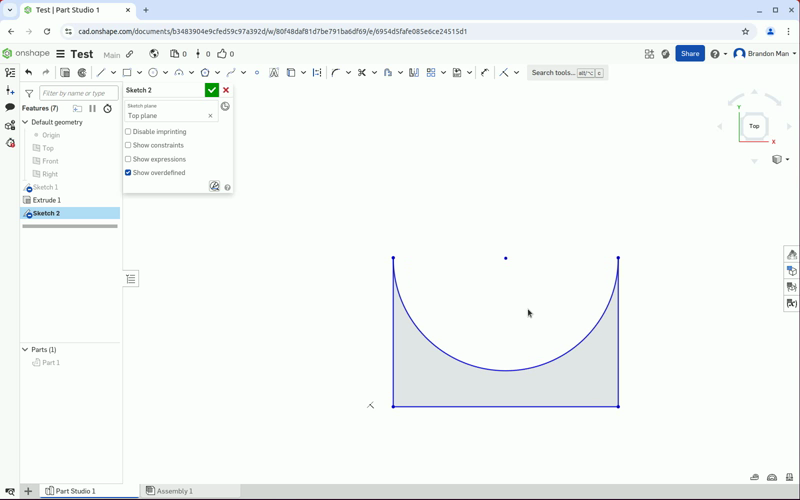
scroll(6)
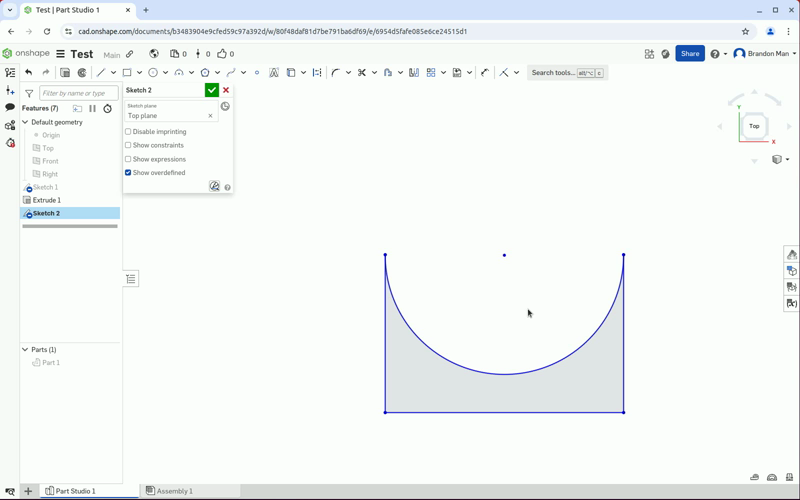
scroll(6)
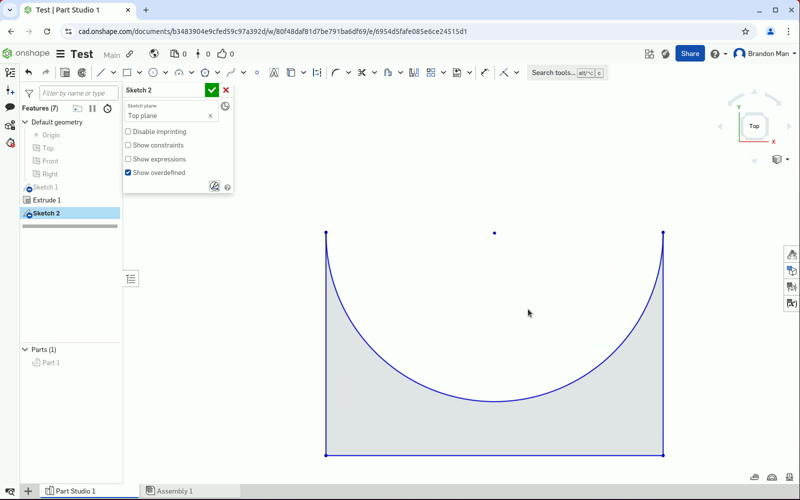
scroll(6)
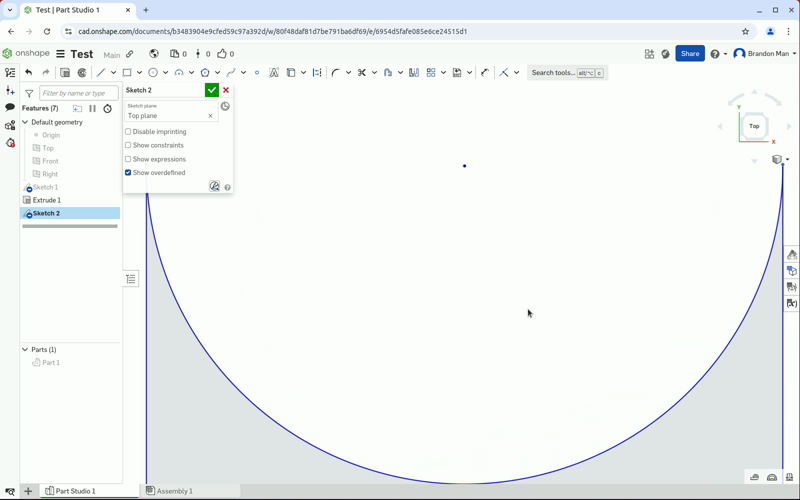
scroll(6)
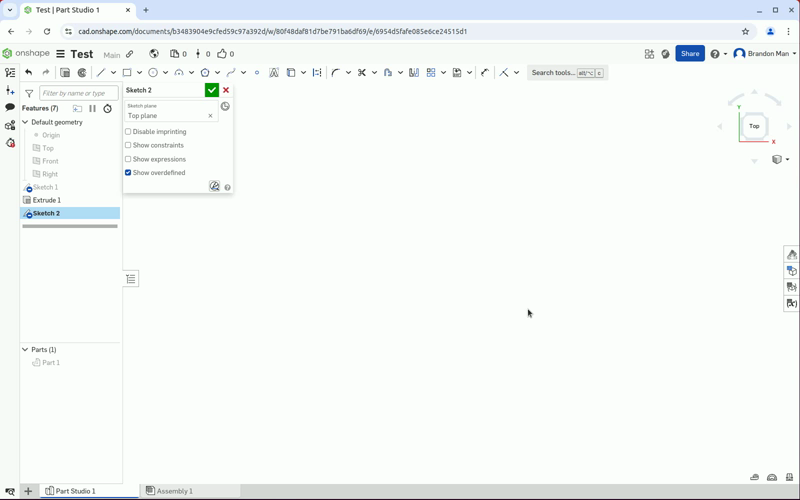
click(528, 308)
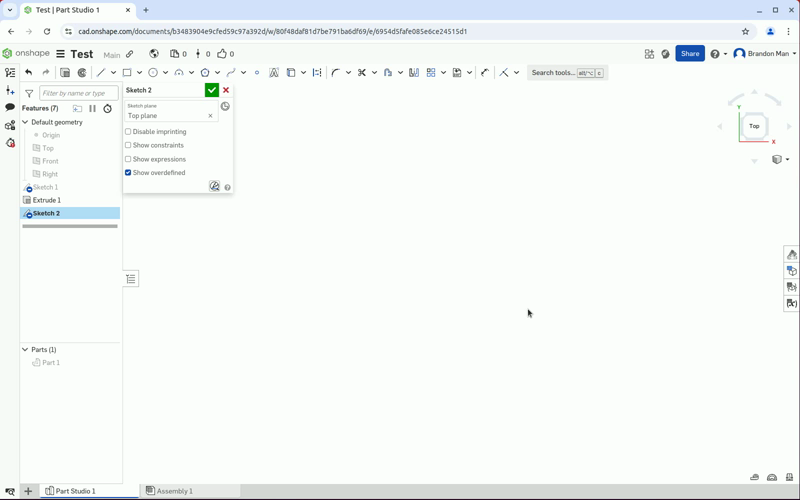
scroll(-6)
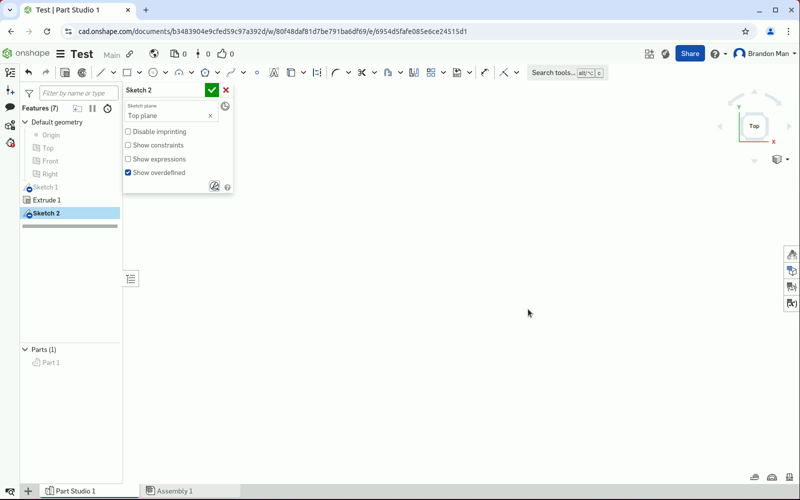
scroll(-6)
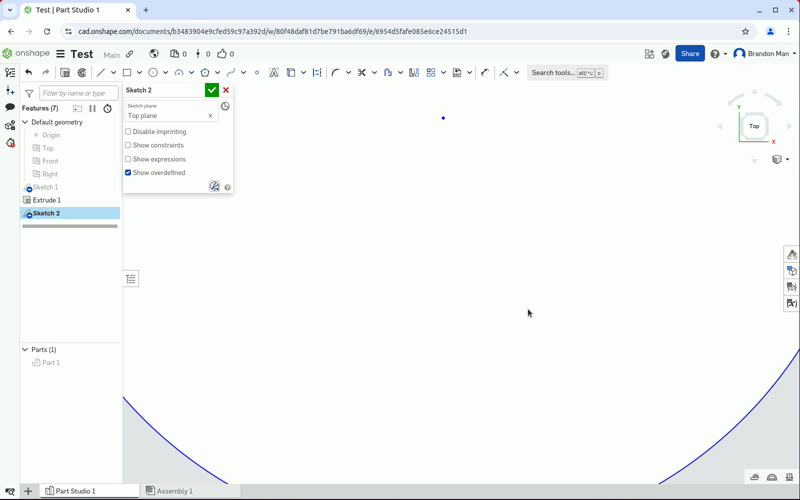
scroll(-6)
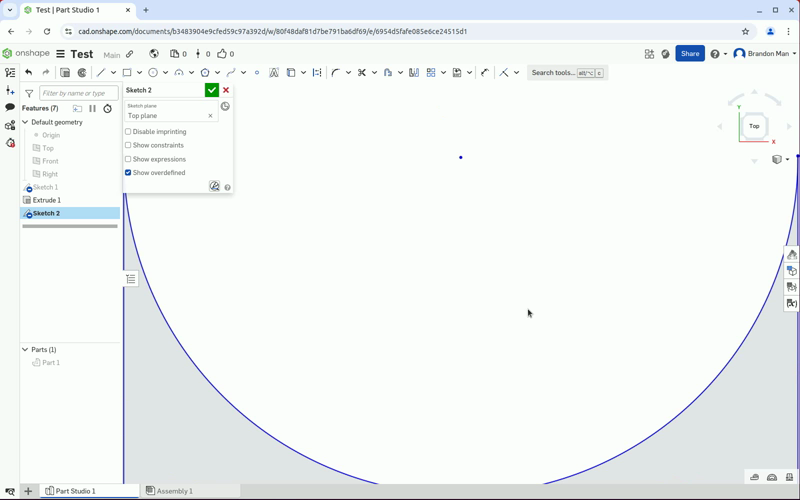
scroll(-6)
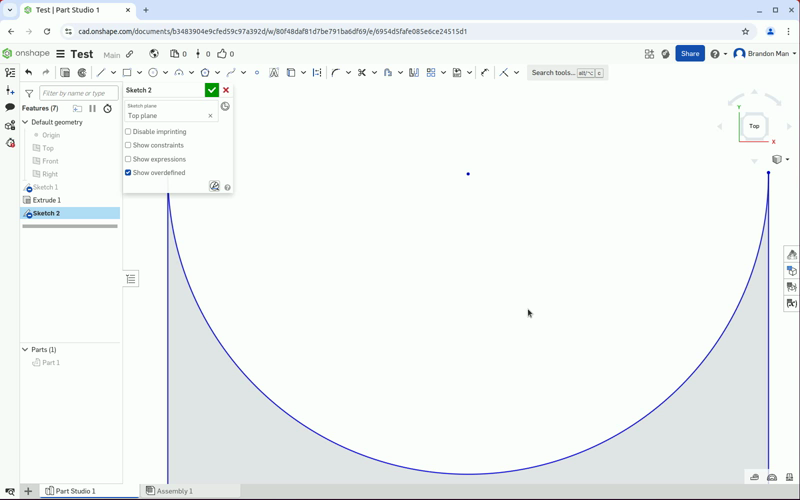
scroll(-6)
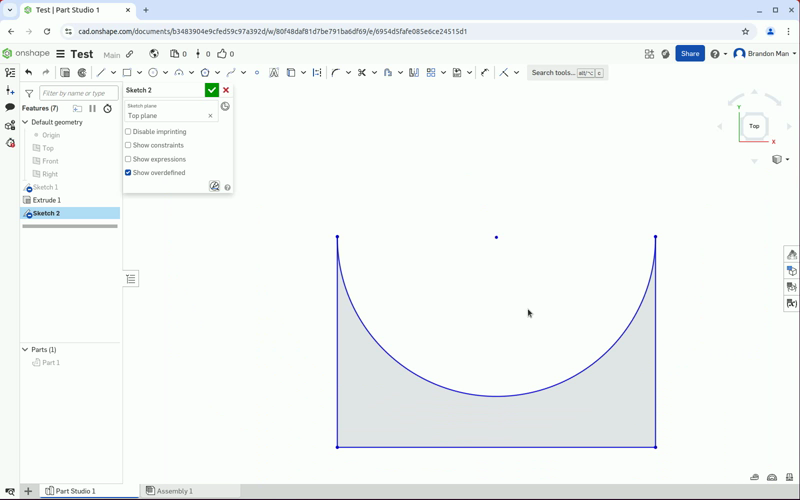
scroll(-6)
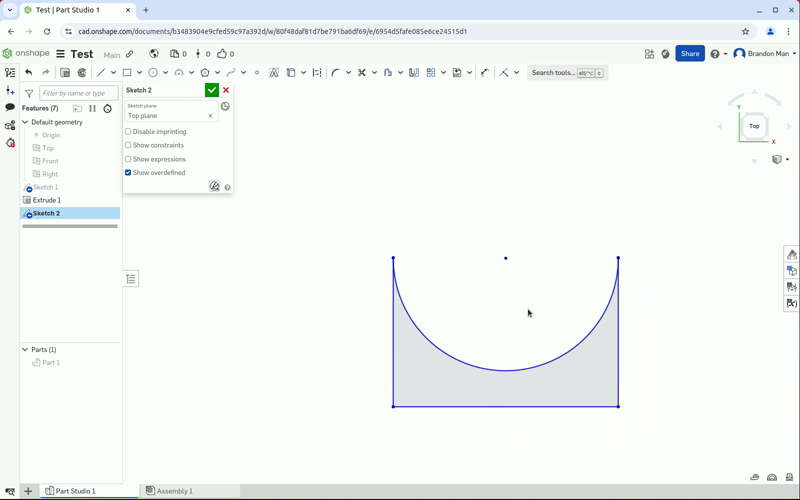
scroll(-6)
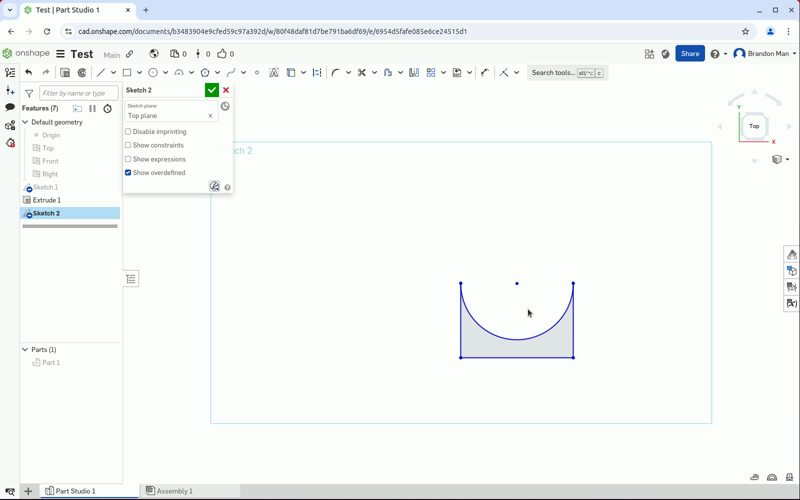
mouse_move(73, 352)
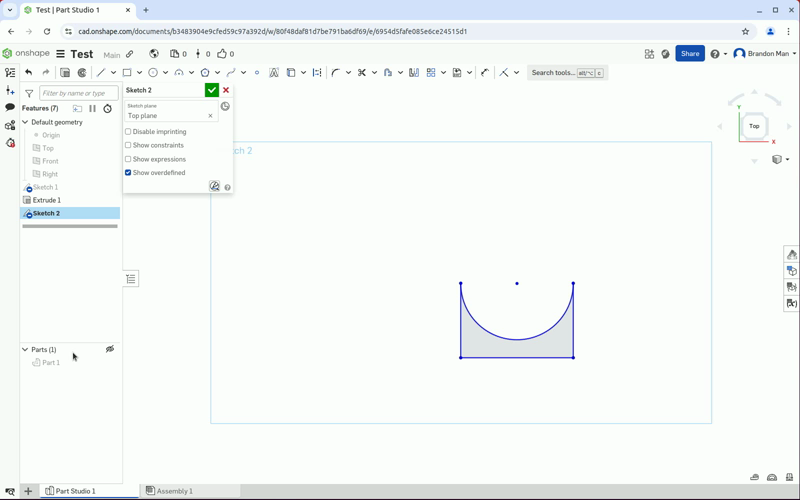
key(shift+y)
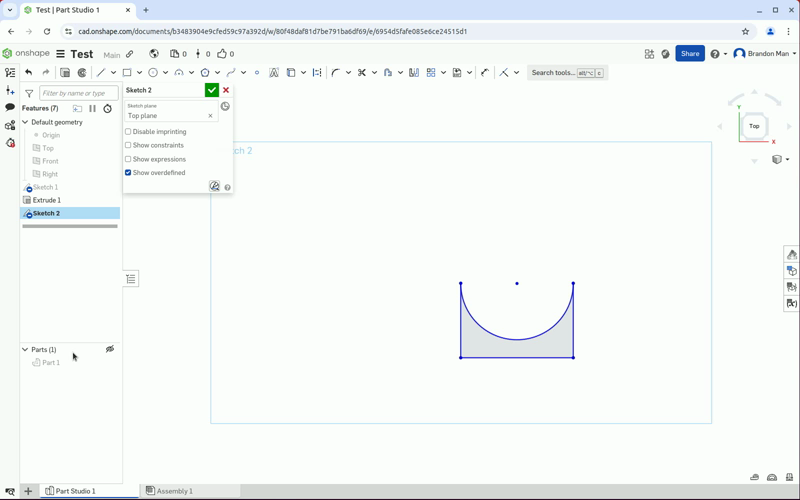
key(shift+e)
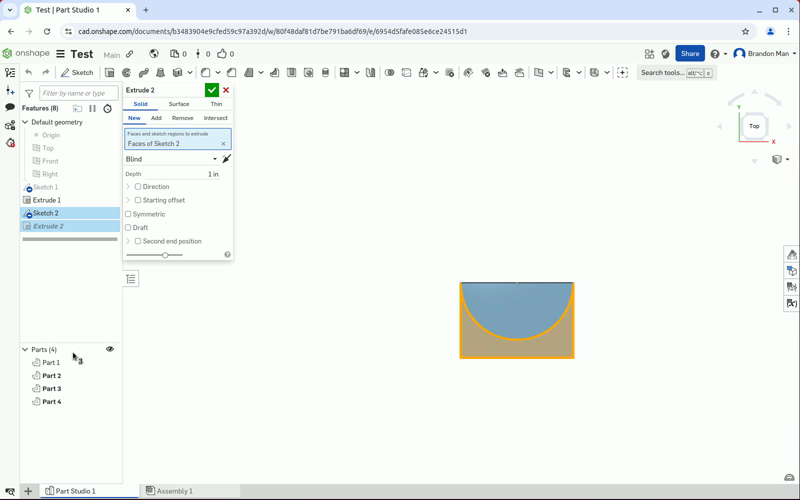
mouse_move(143, 106)
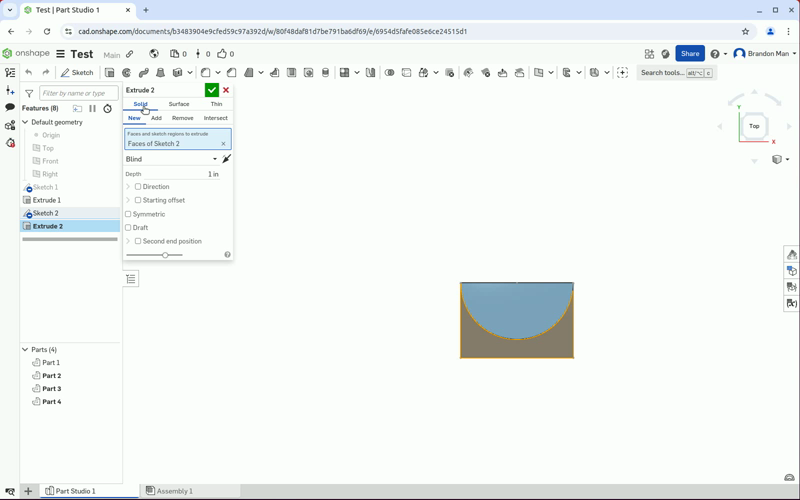
click(143, 106)
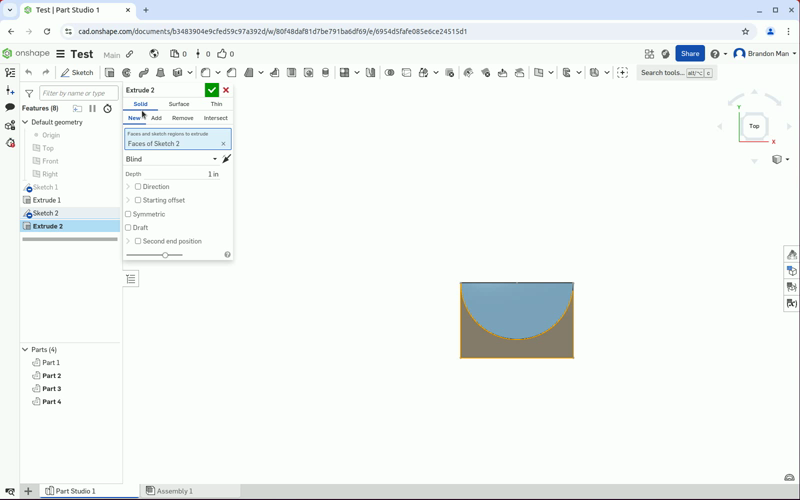
mouse_move(137, 120)
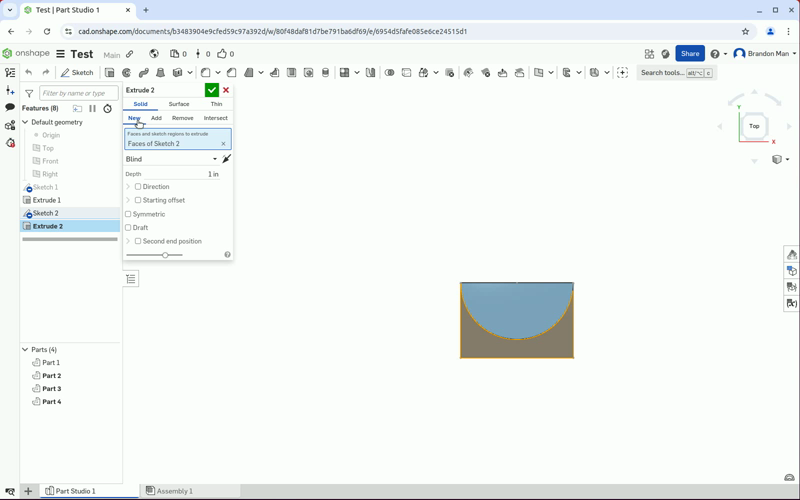
click(137, 120)
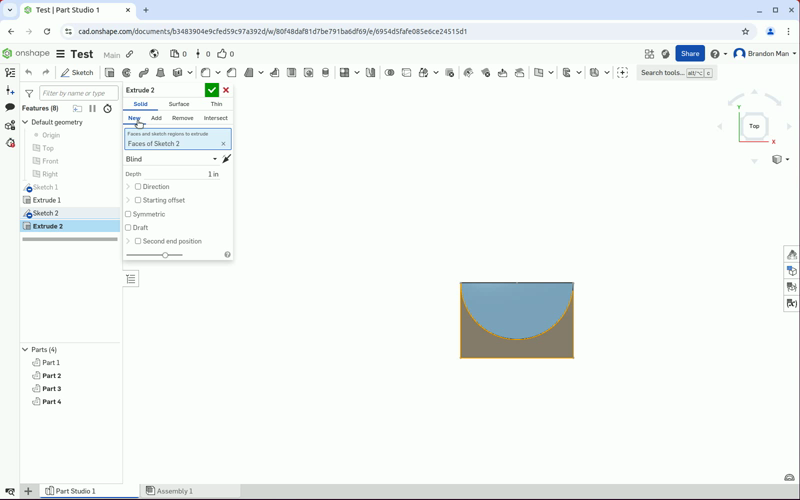
key(tab, 4)
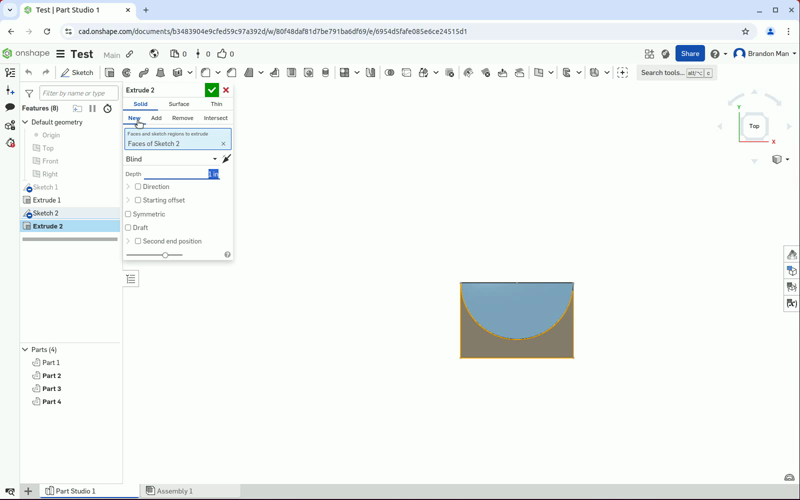
text(15.405)
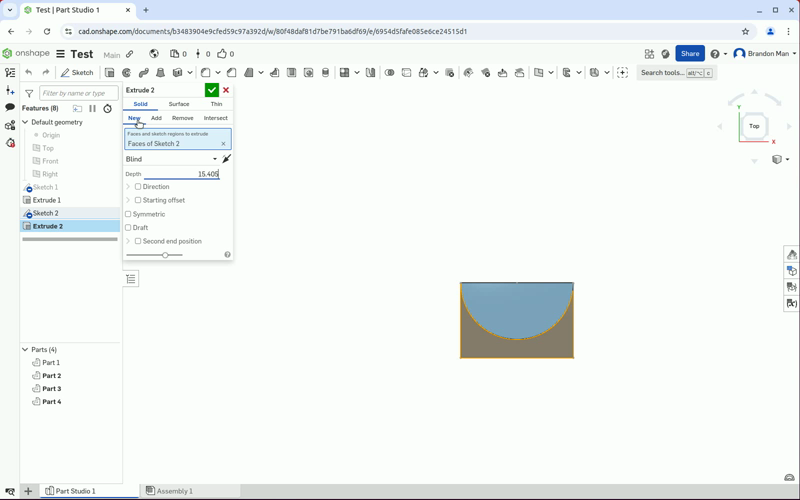
key(enter)
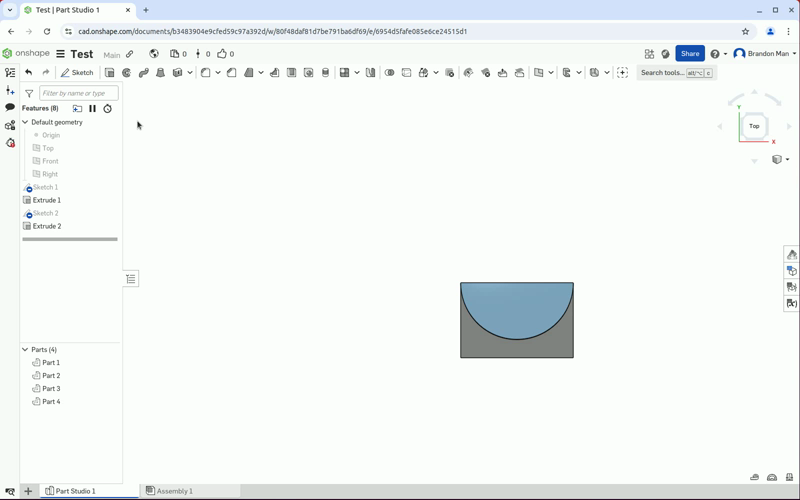
key(shift+h)
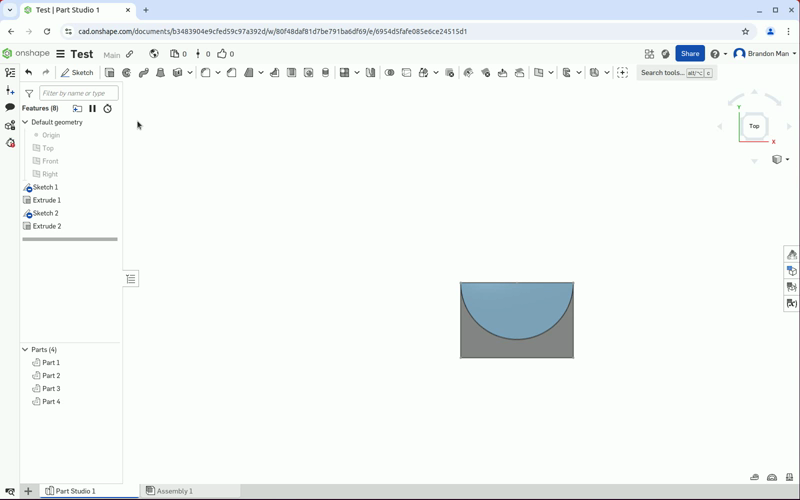
key(shift+h)
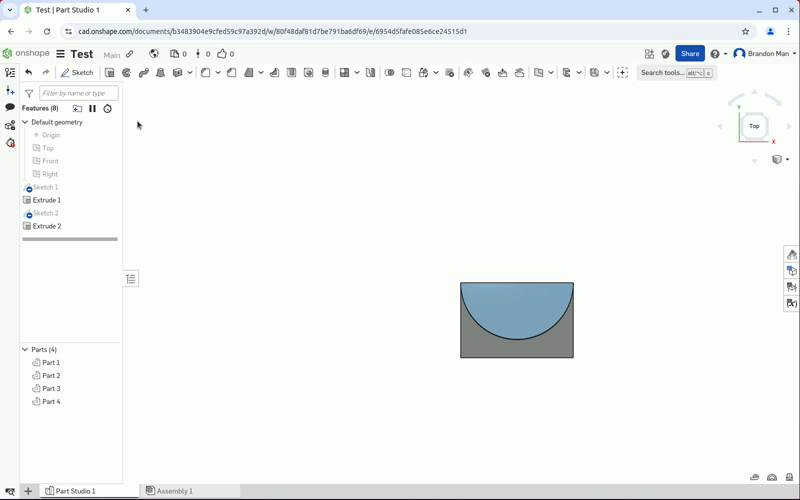
mouse_move(73, 189)
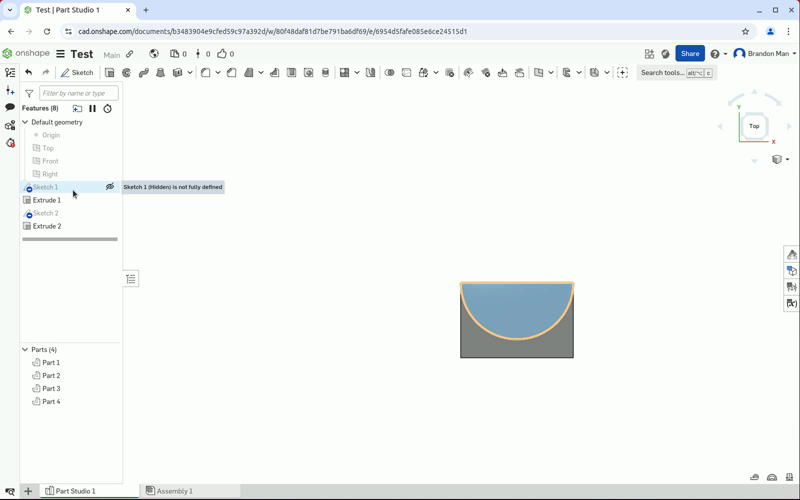
click(73, 189)
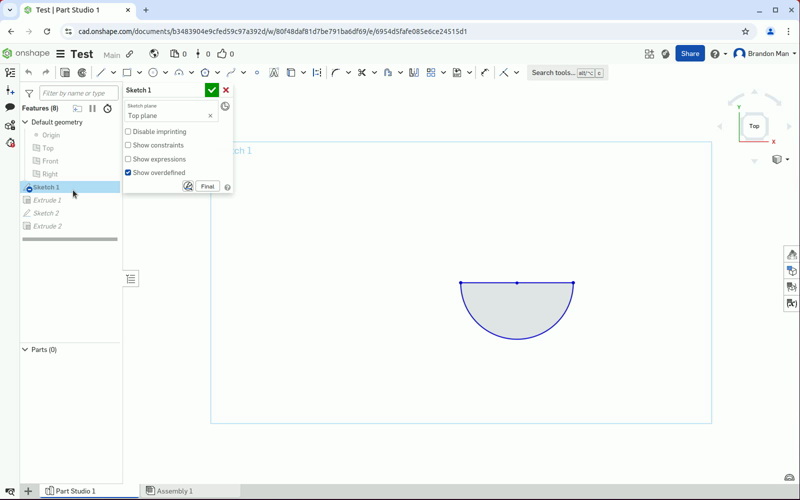
mouse_move(229, 92)
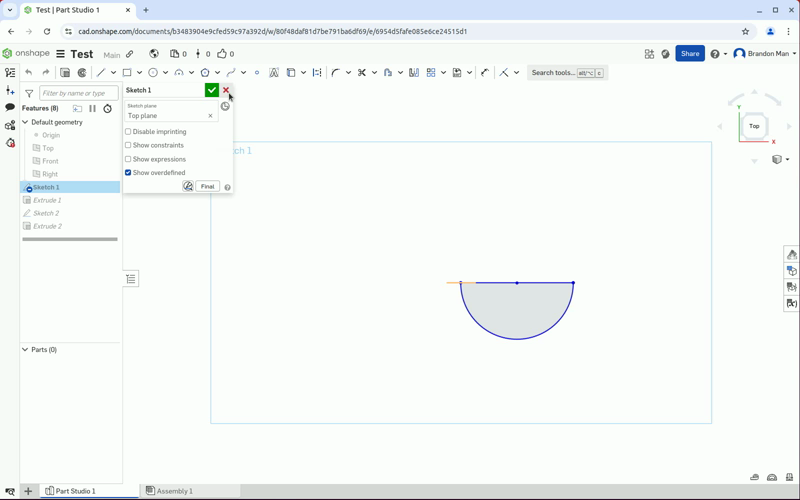
click(229, 92)
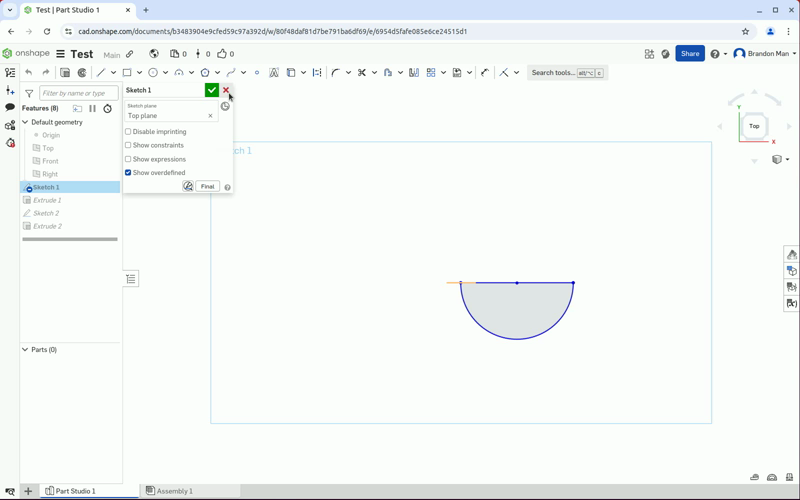
key(shift+s)
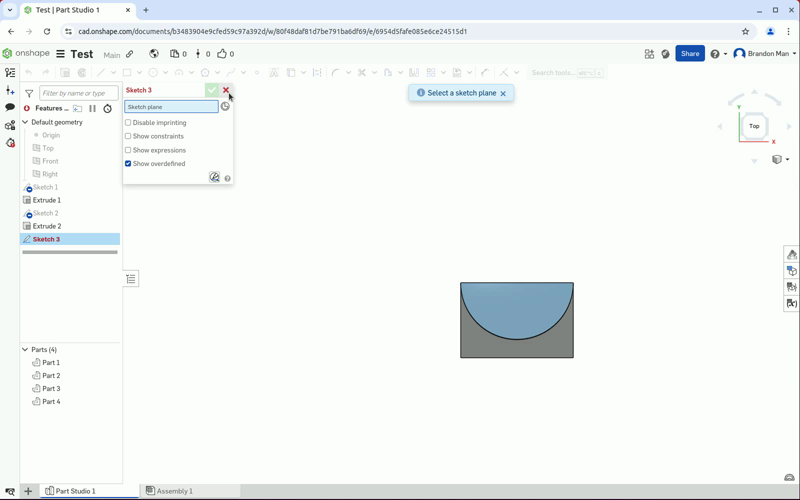
mouse_move(73, 150)
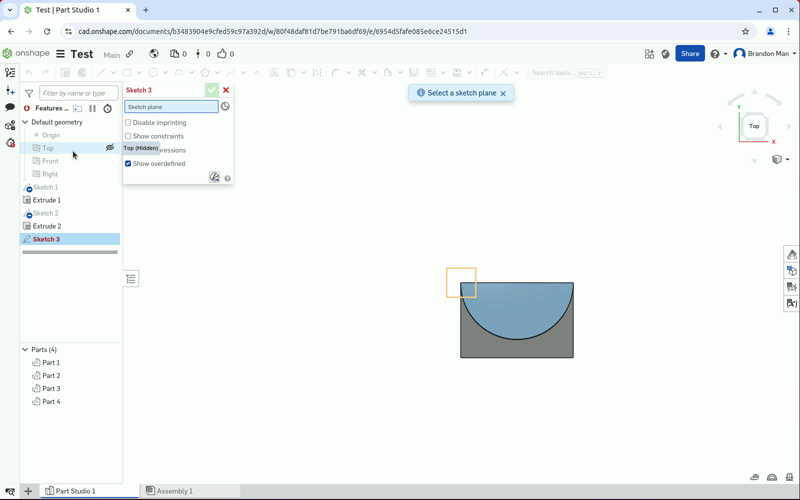
click(73, 150)
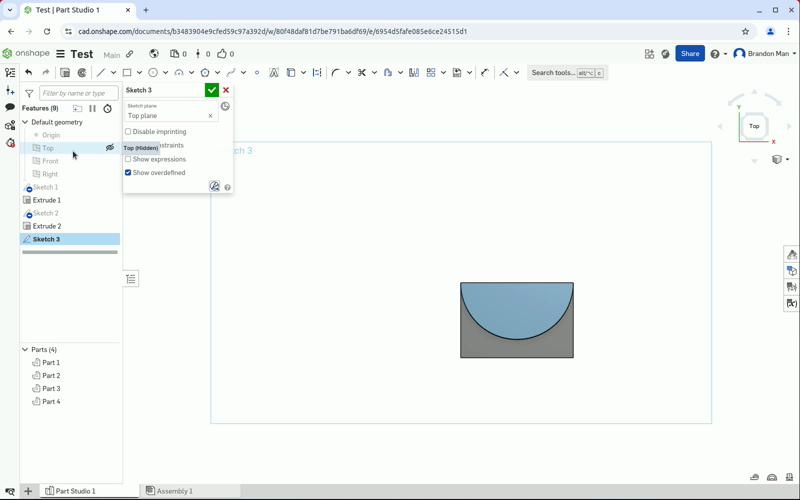
mouse_move(73, 352)
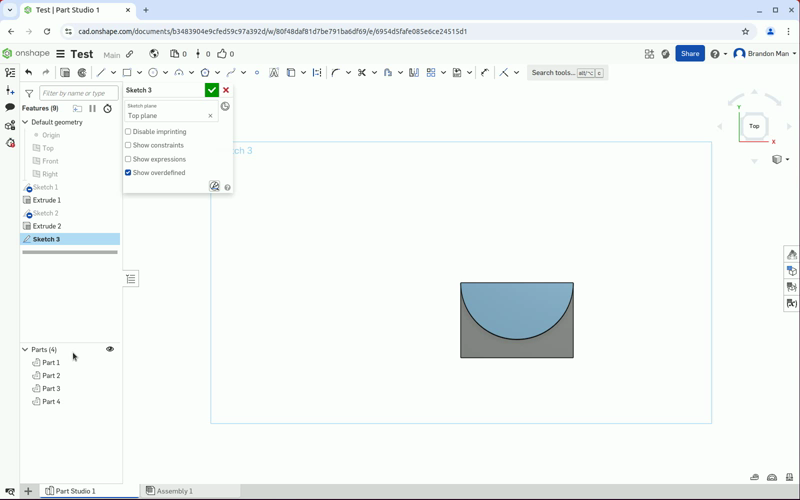
key(y)
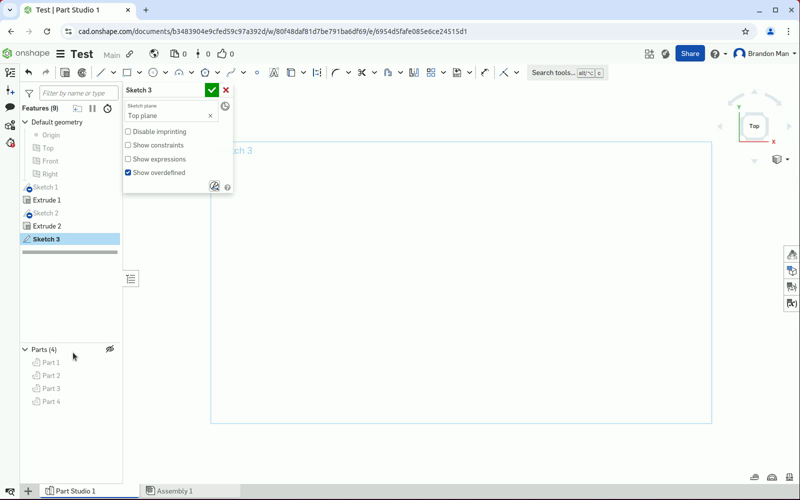
key(l)
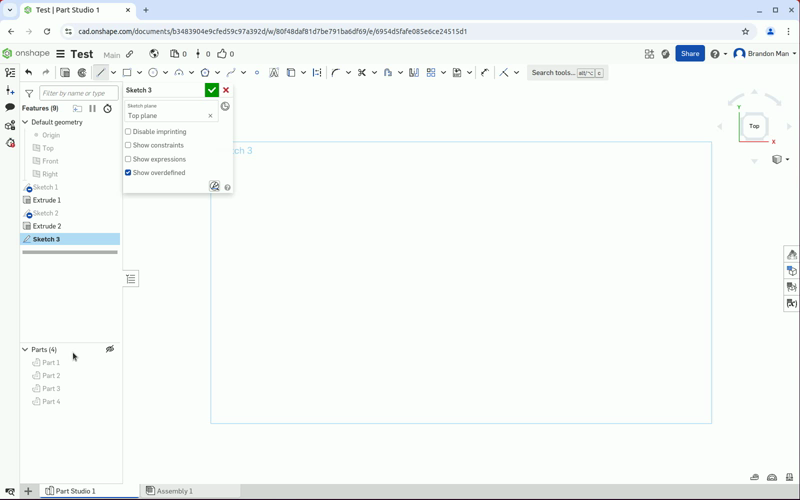
key_down(shift)
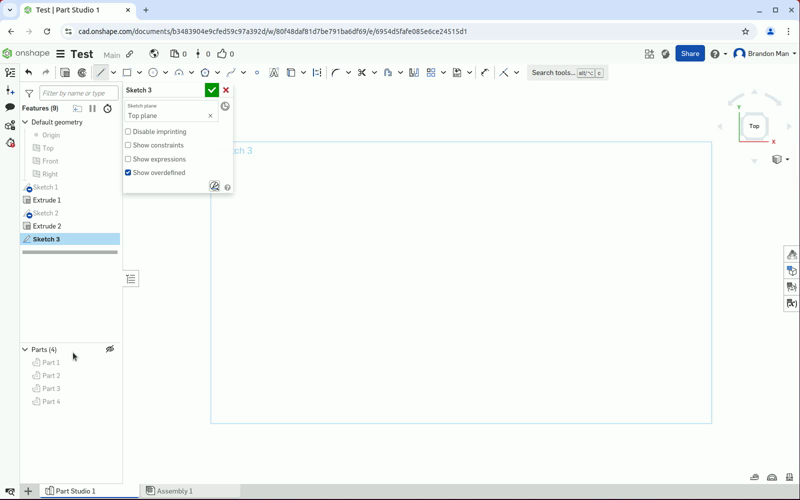
mouse_move(460, 395)
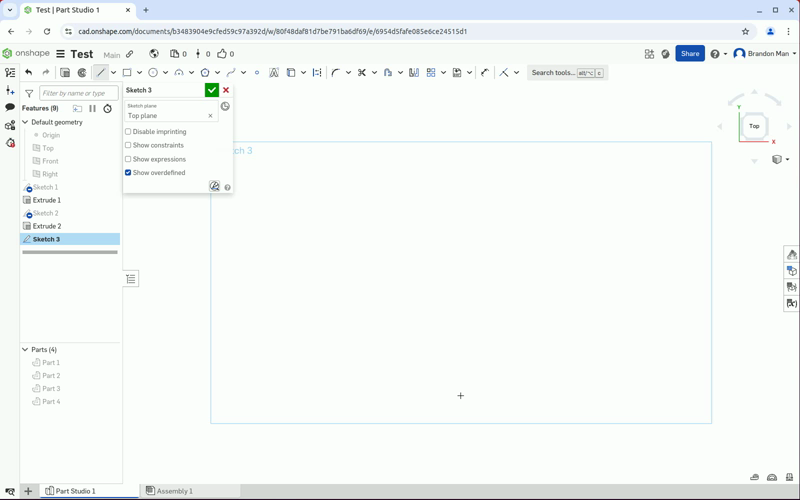
click(460, 395)
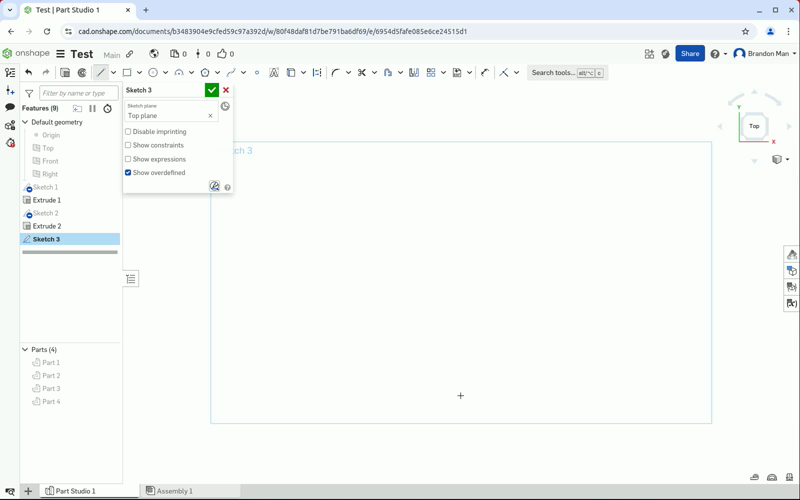
key_up(shift)
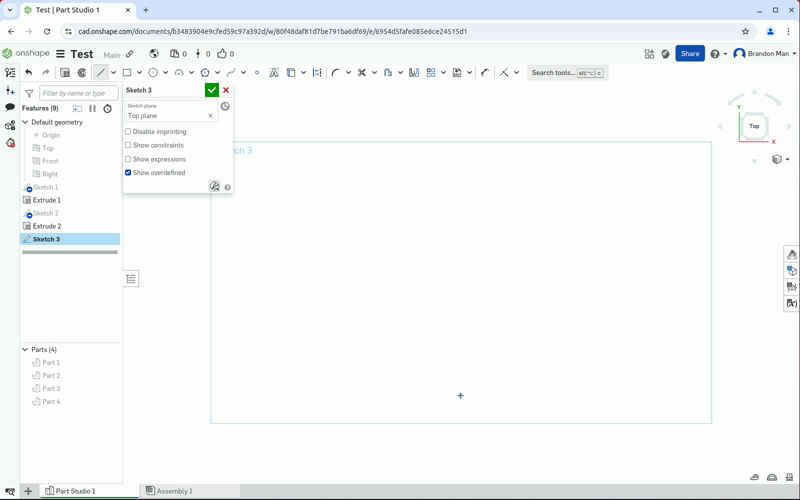
key_down(shift)
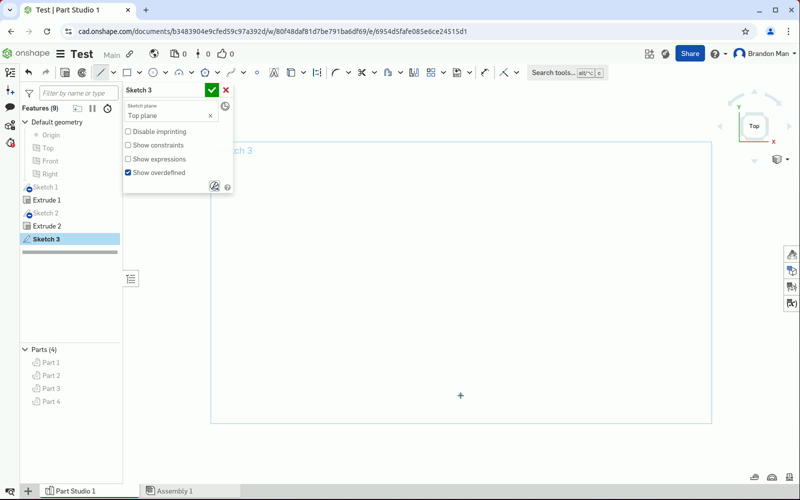
mouse_move(573, 395)
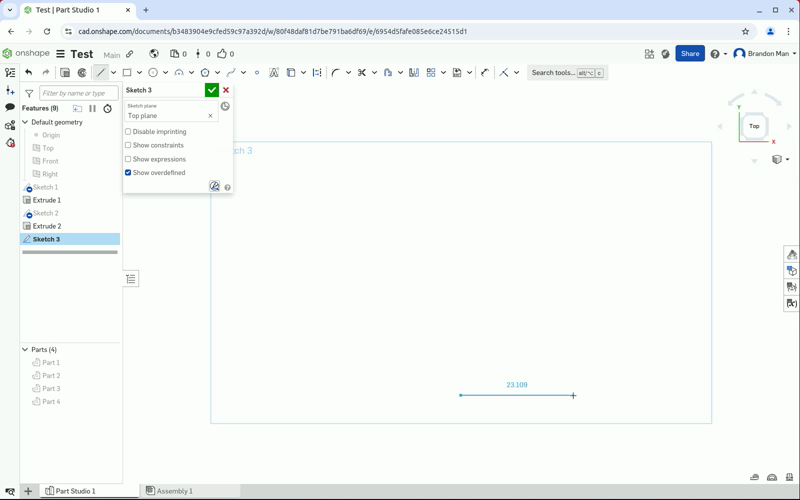
click(573, 395)
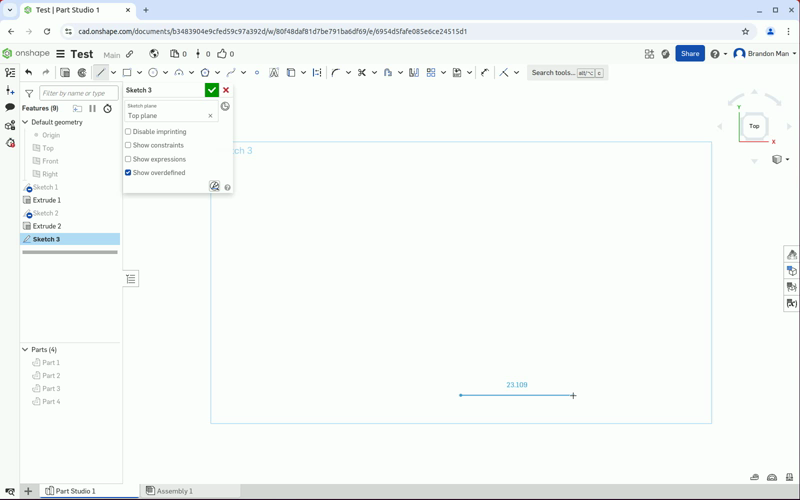
key_up(shift)
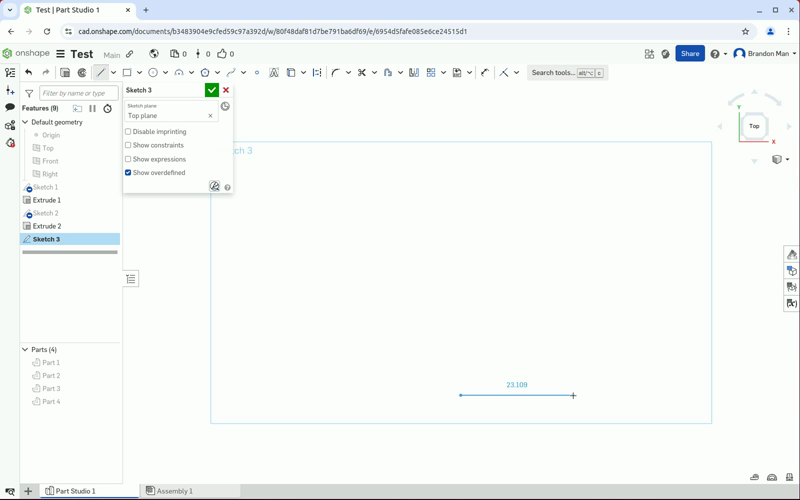
key_down(shift)
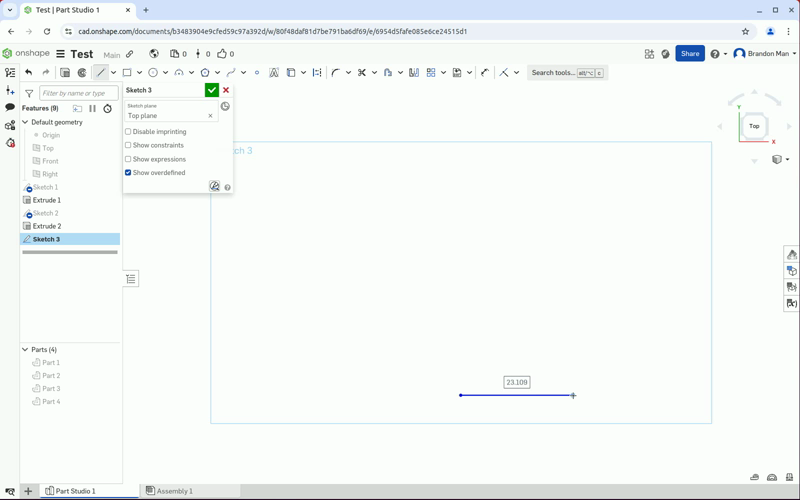
mouse_move(589, 395)
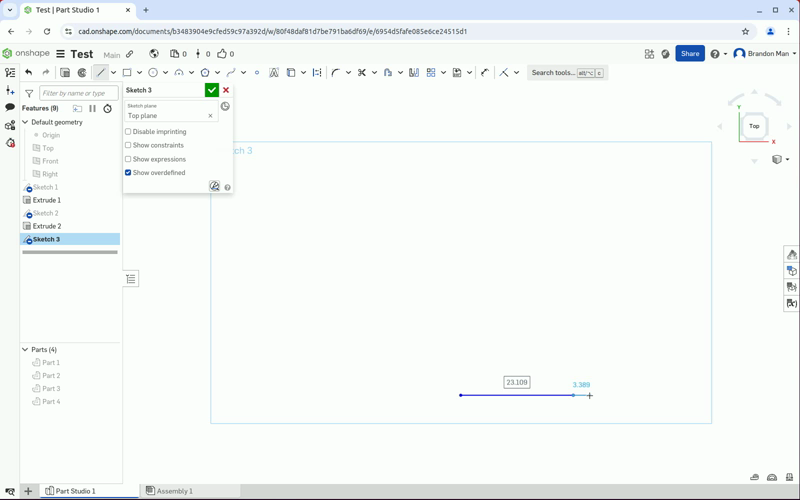
mouse_move(573, 357)
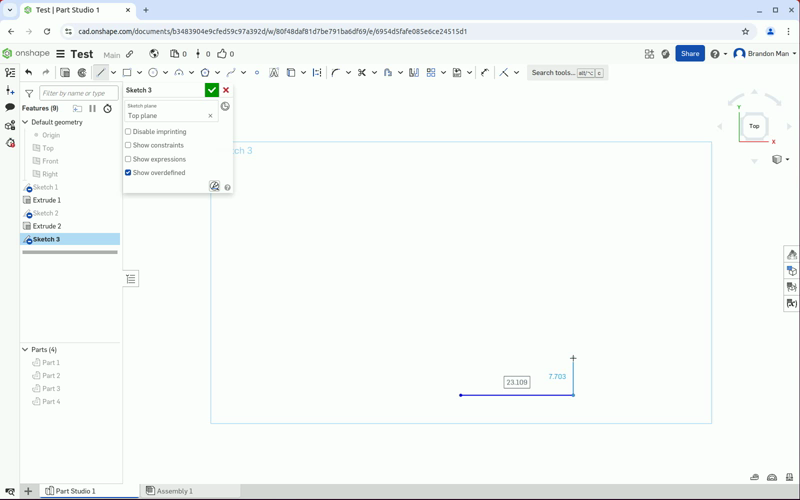
click(573, 357)
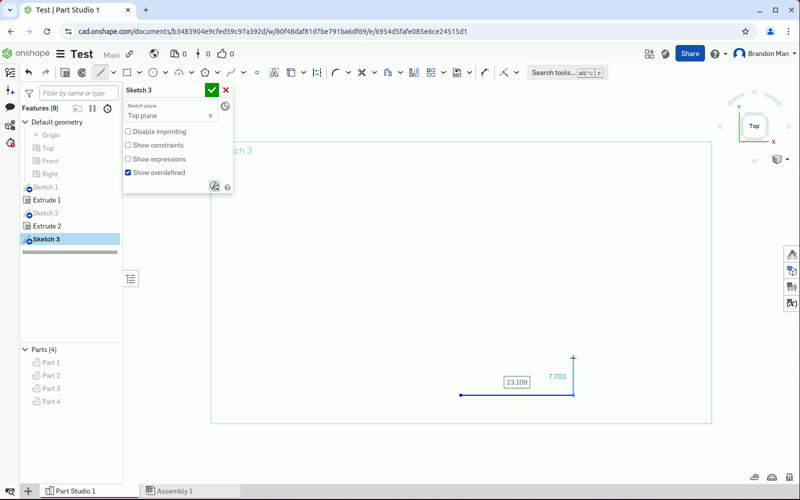
key_up(shift)
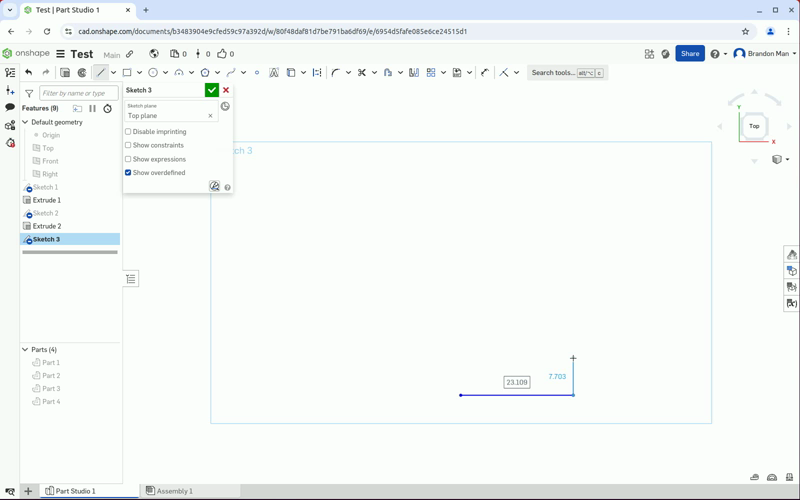
key_down(shift)
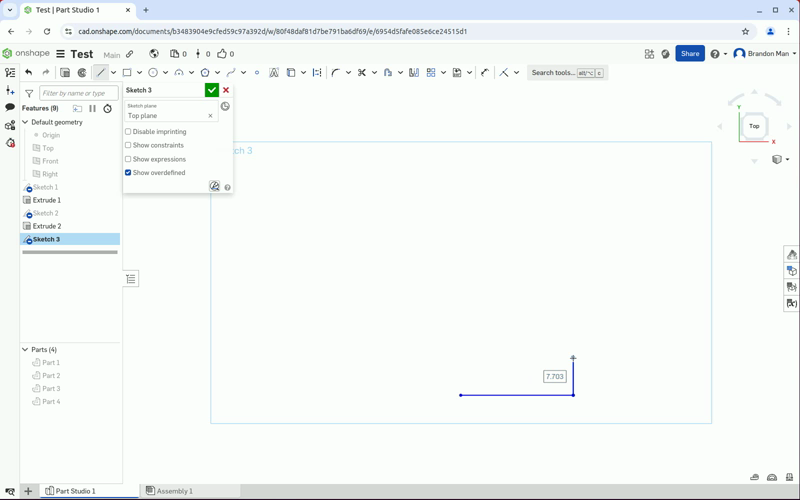
mouse_move(460, 357)
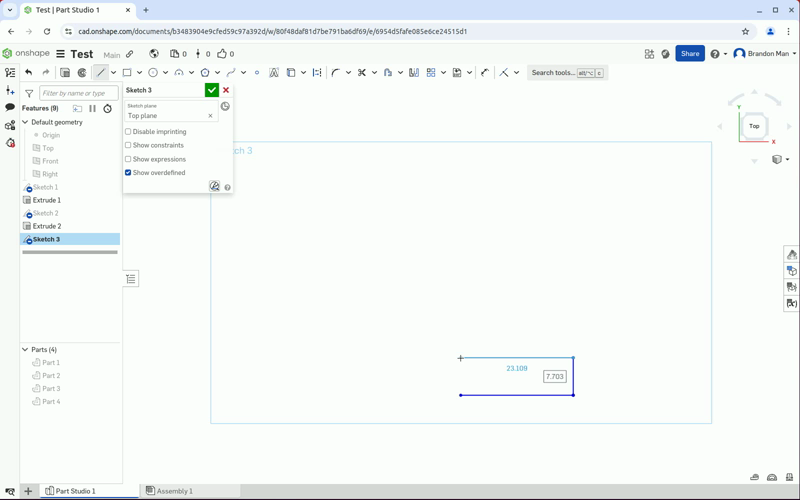
click(460, 357)
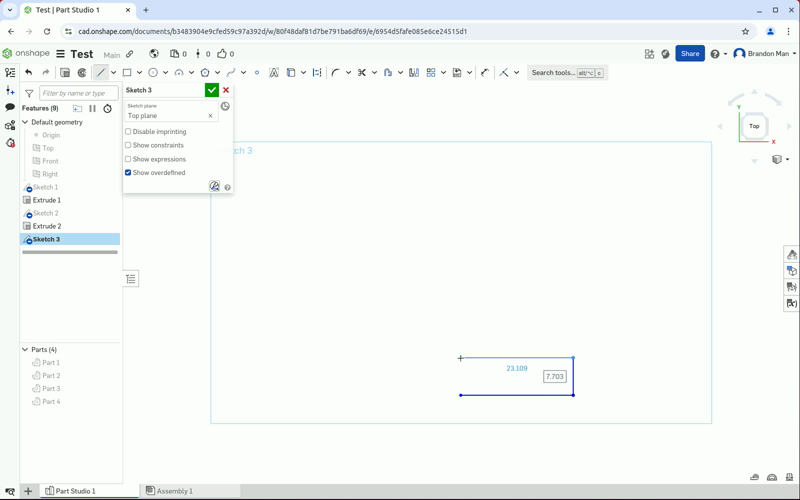
key_up(shift)
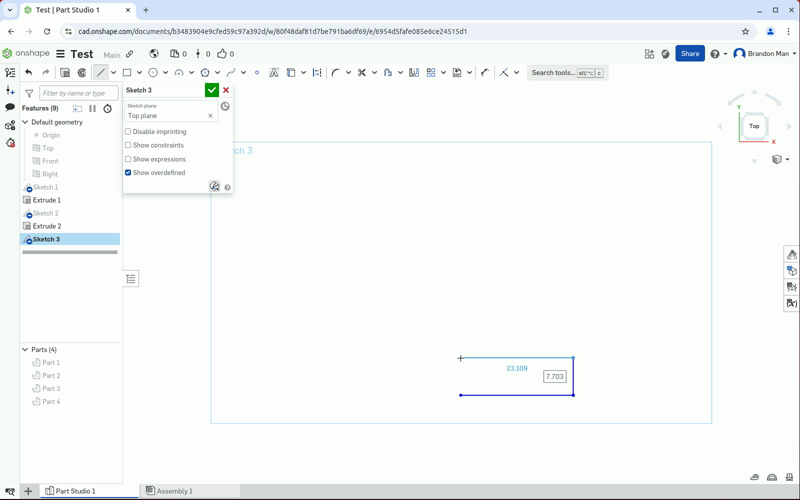
mouse_move(490, 357)
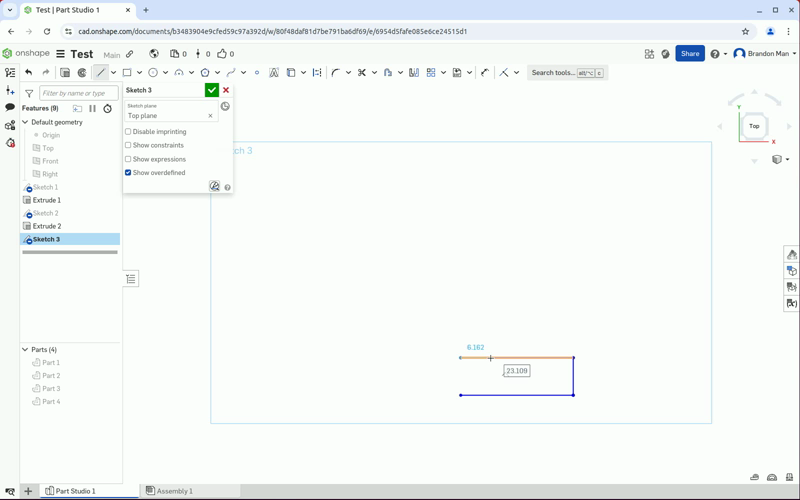
key_down(shift)
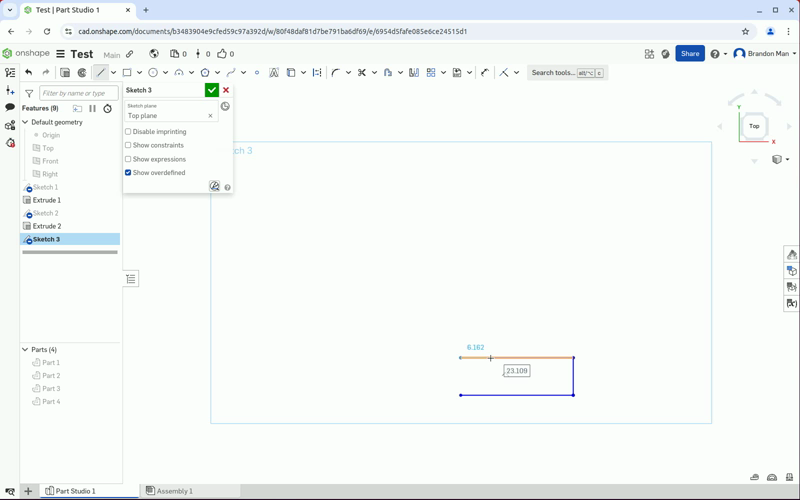
mouse_move(460, 395)
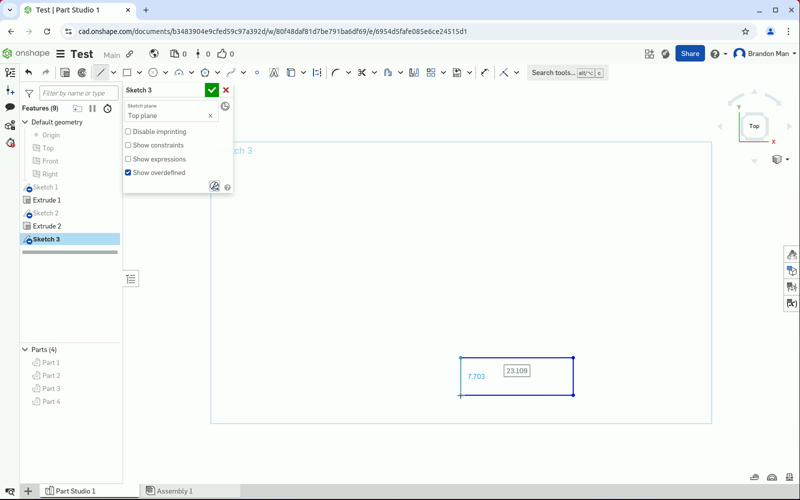
key_up(shift)
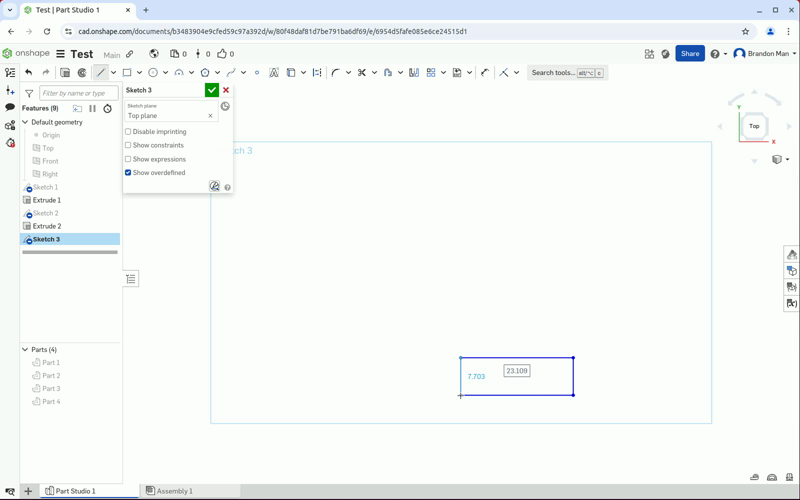
click(460, 395)
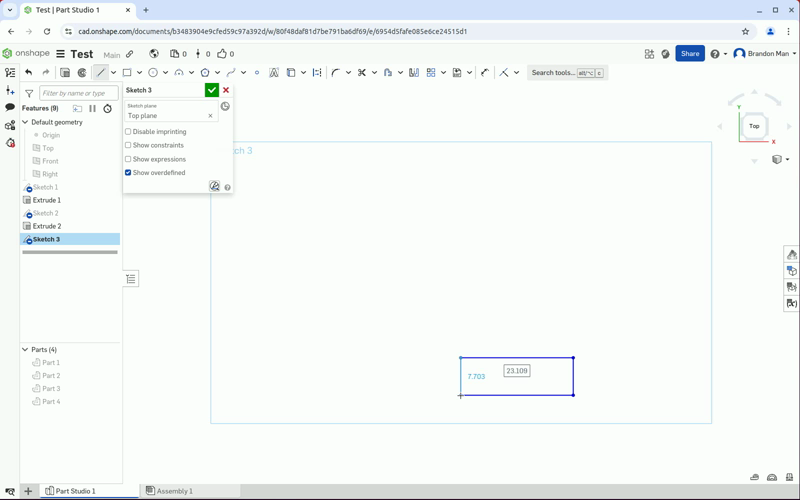
key(esc)
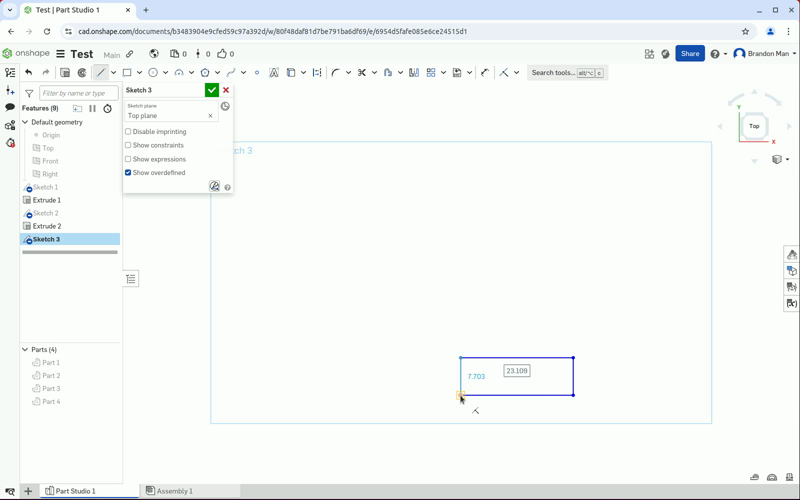
mouse_move(530, 378)
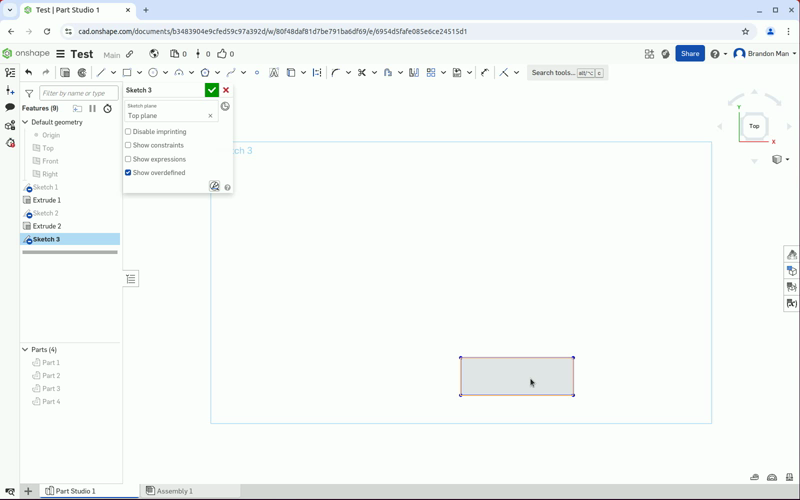
click(530, 378)
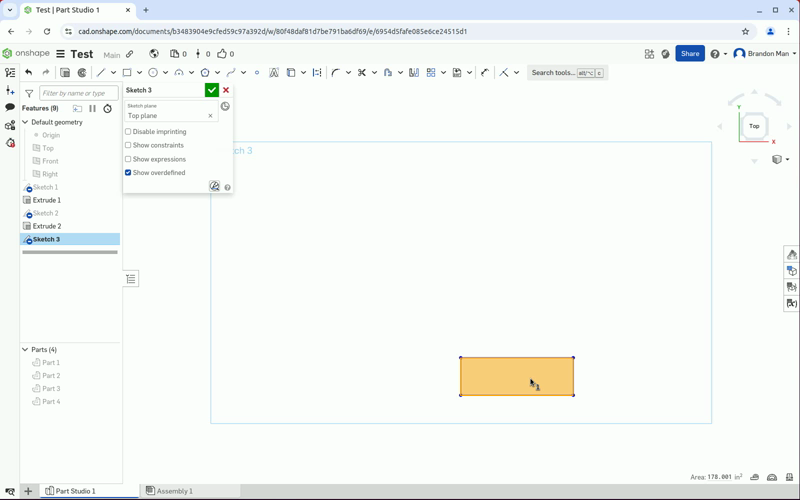
mouse_move(73, 352)
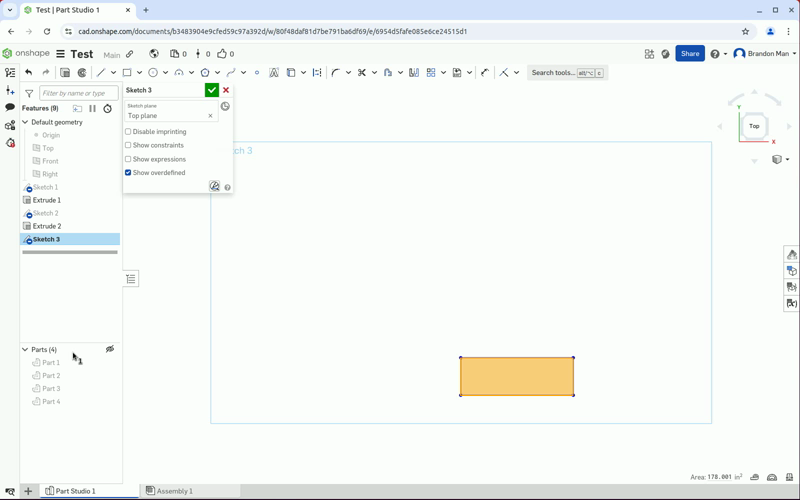
key(shift+y)
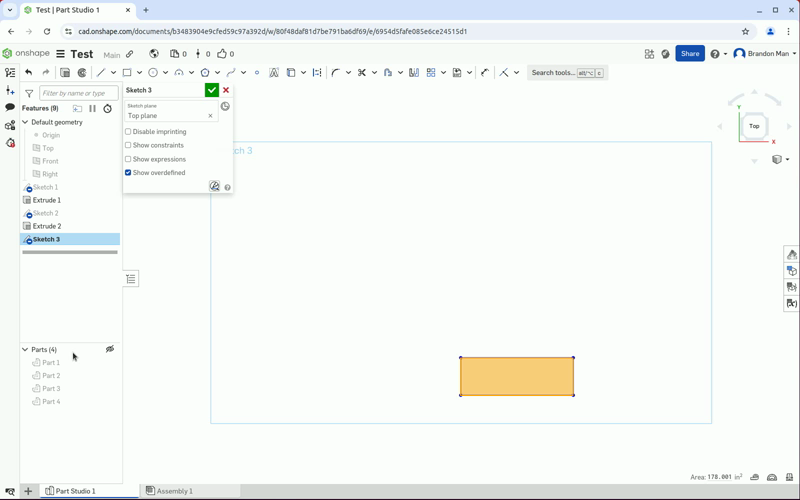
key(shift+e)
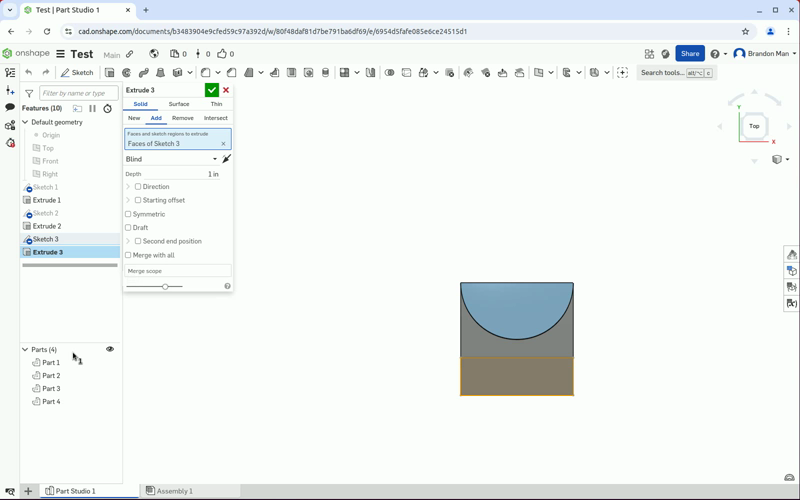
mouse_move(143, 106)
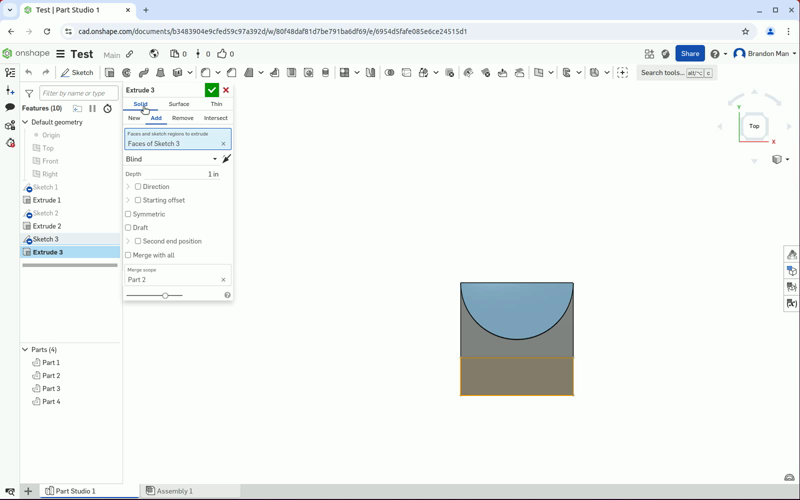
click(143, 106)
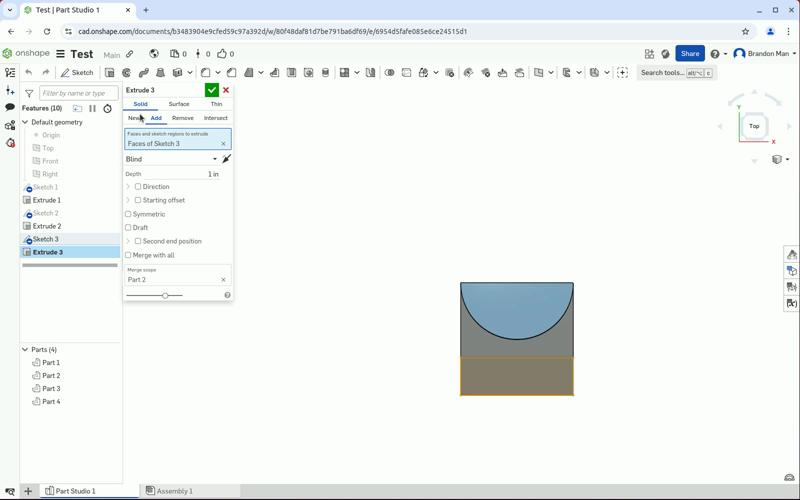
mouse_move(137, 120)
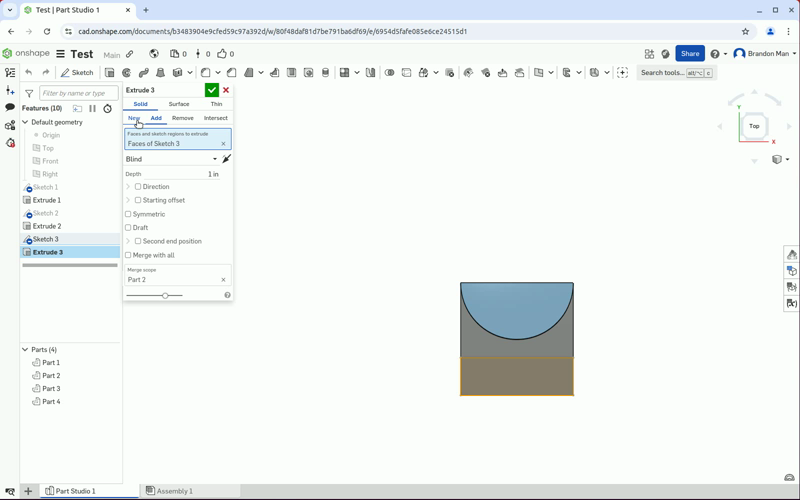
click(137, 120)
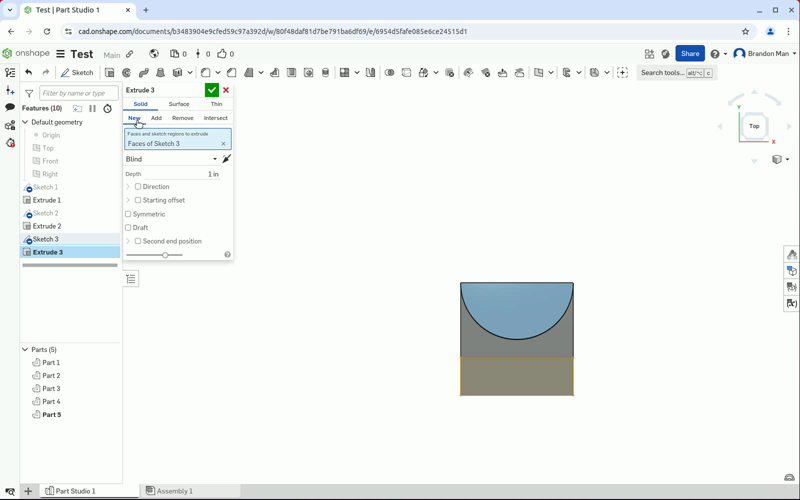
key(tab, 4)
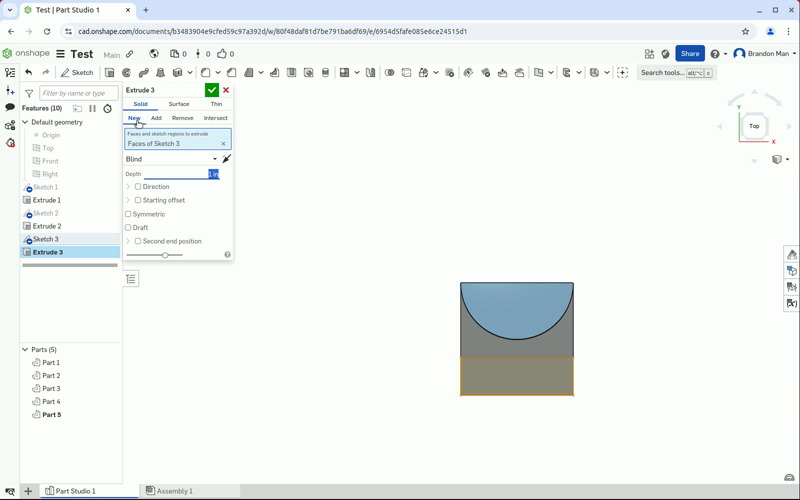
text(7.703)
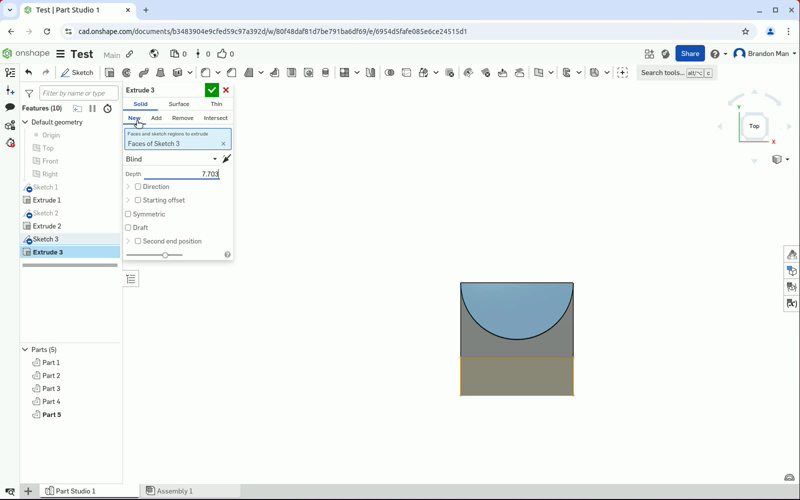
key(enter)
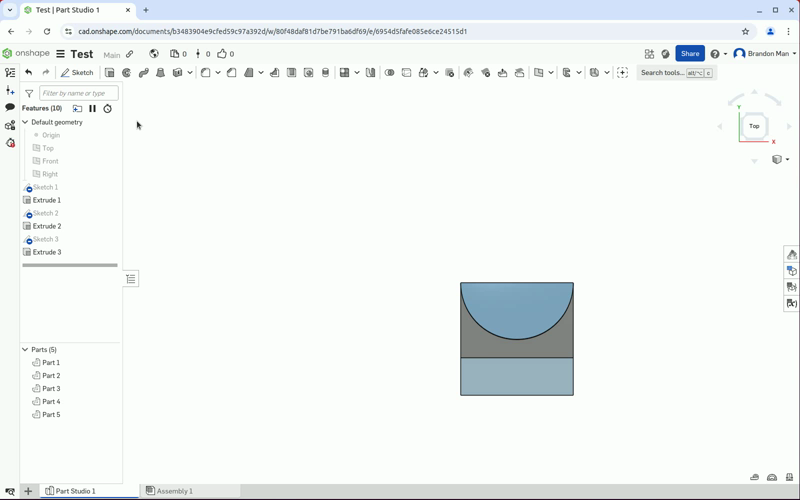
key(shift+h)
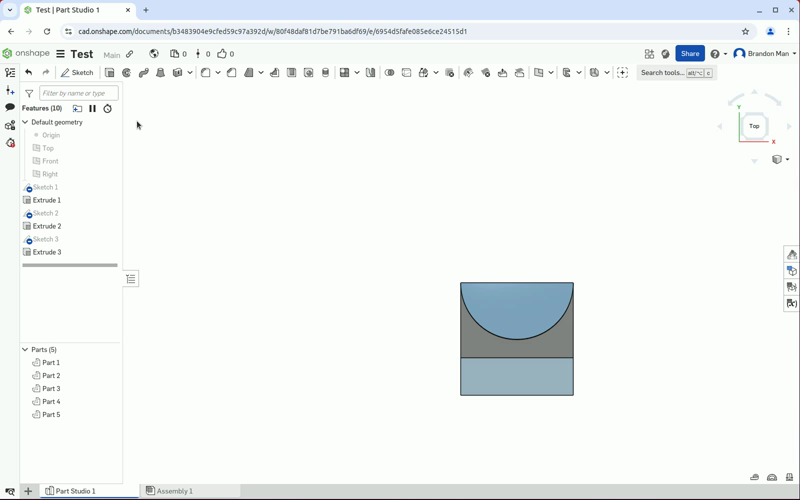
key(shift+h)
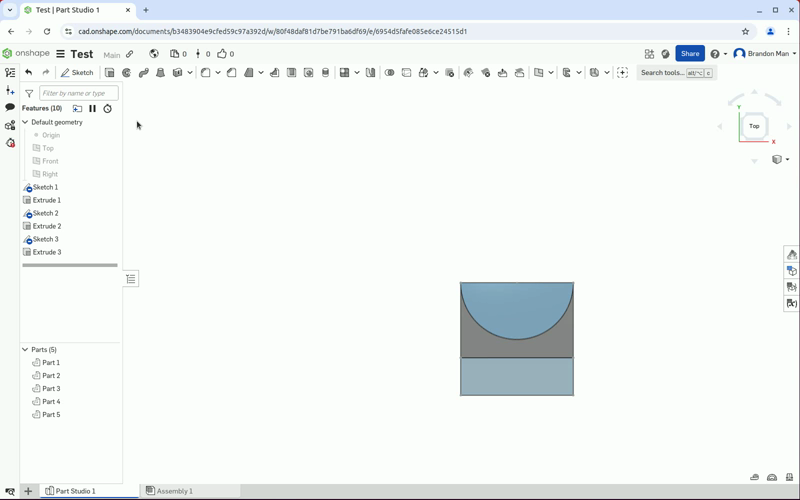
key(shift+7)
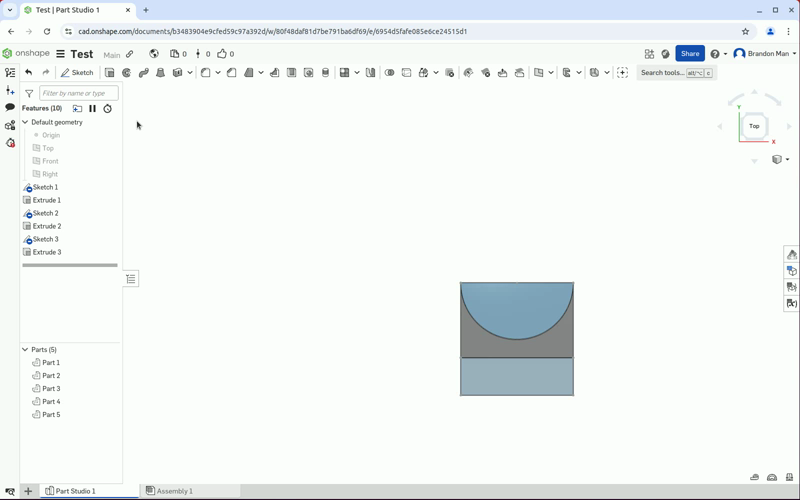
key(up, 3)
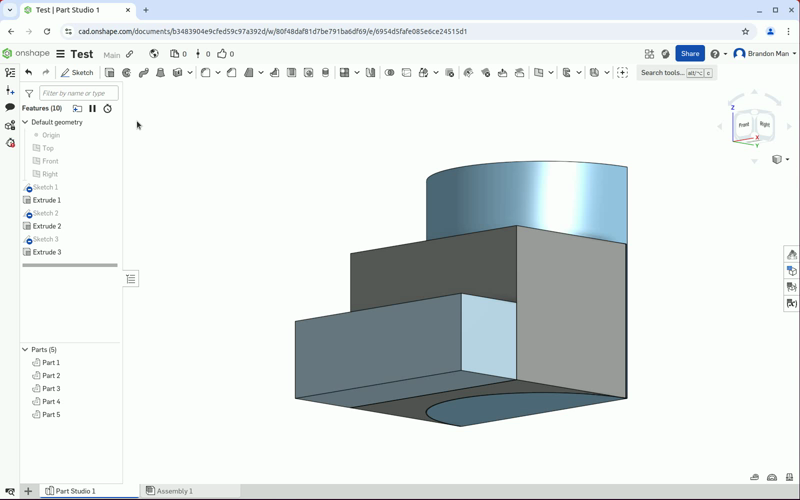
key(left, 3)
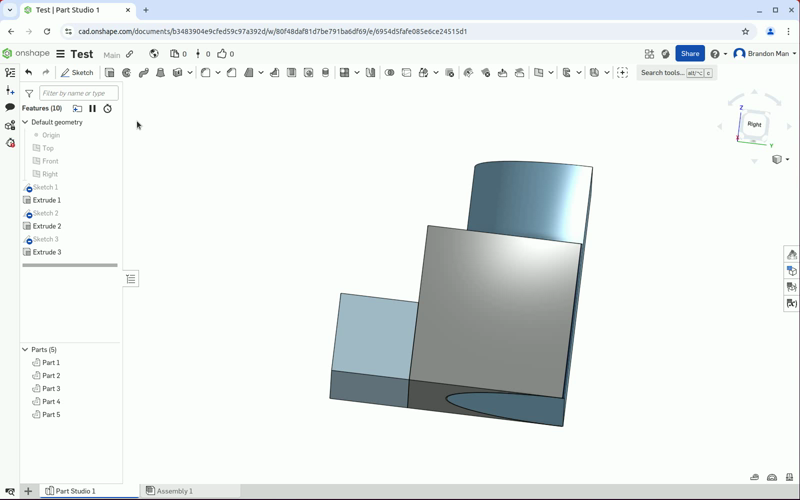
key(right, 3)
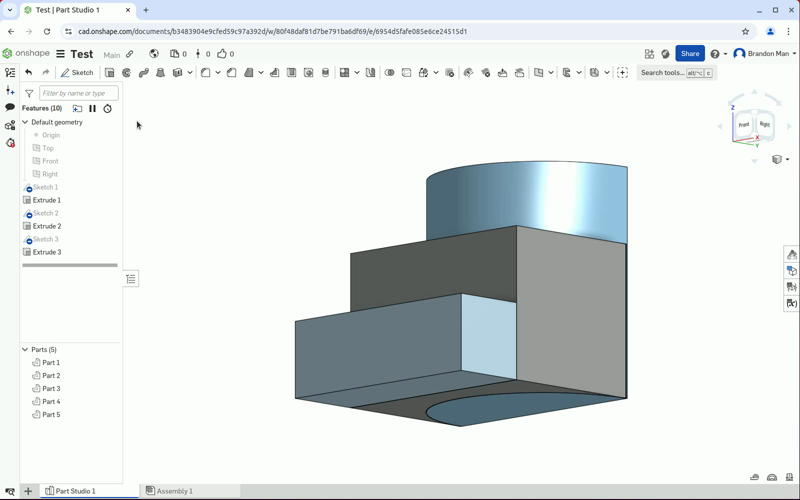
key(down, 3)
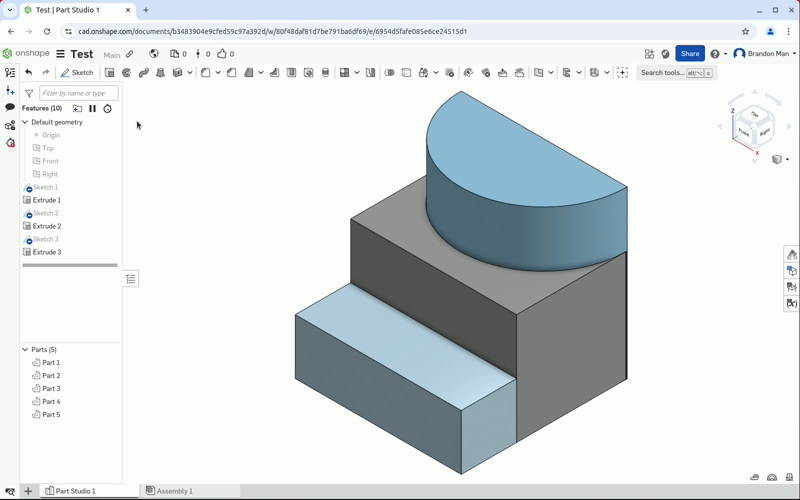
mouse_move(73, 189)
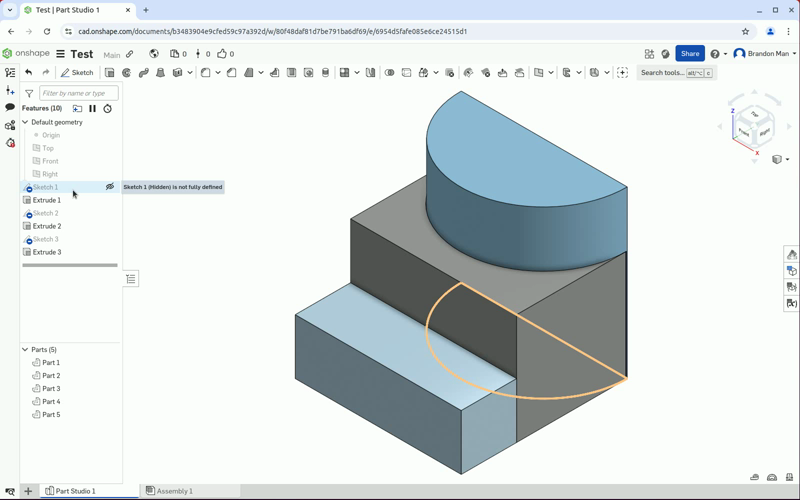
click(73, 189)